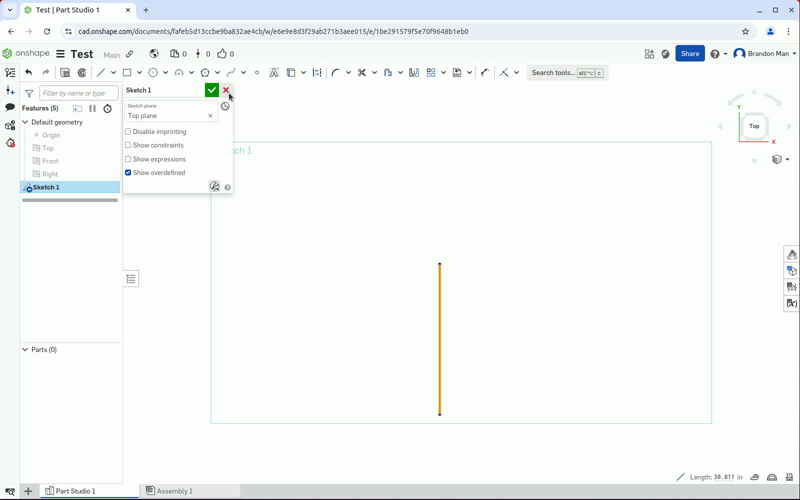
key(shift+h)
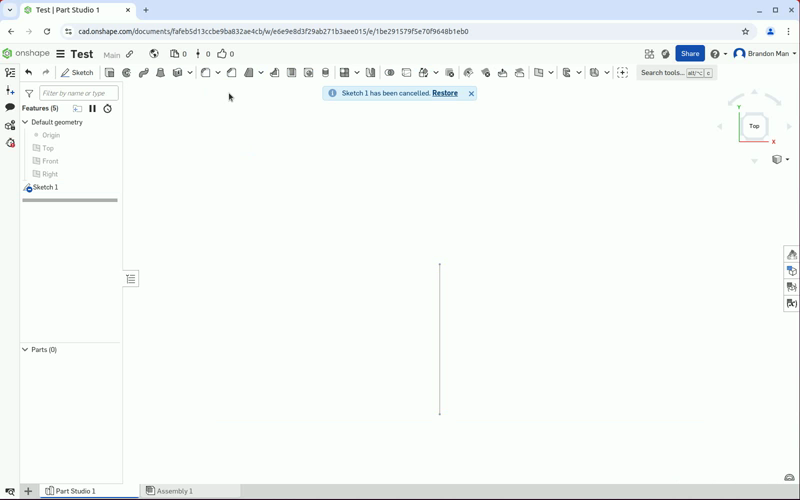
key(shift+s)
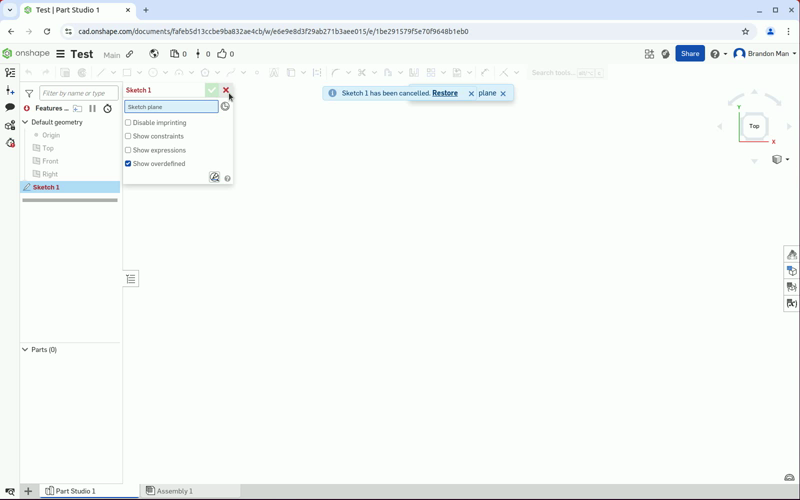
mouse_move(73, 150)
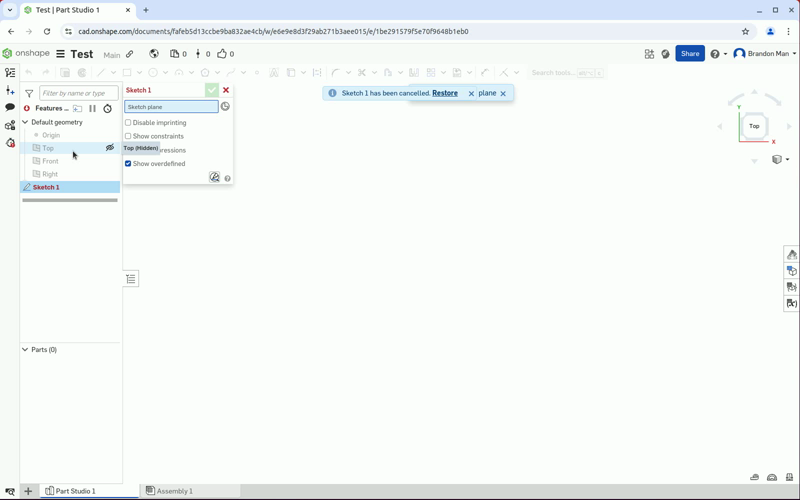
click(73, 150)
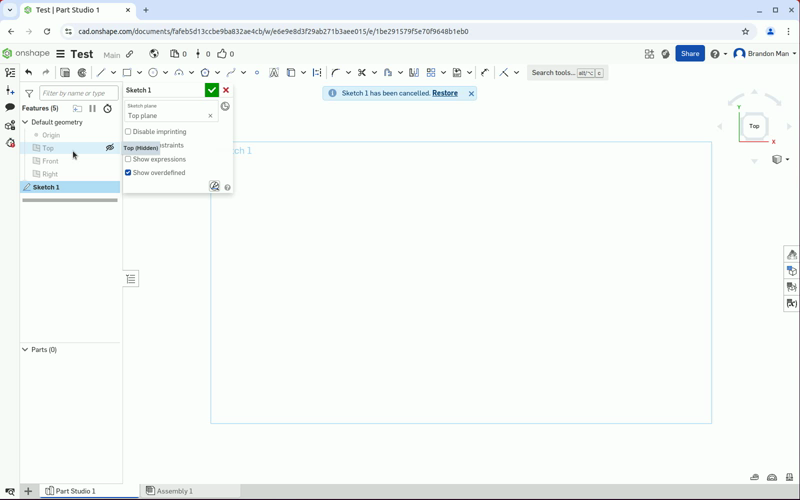
mouse_move(73, 352)
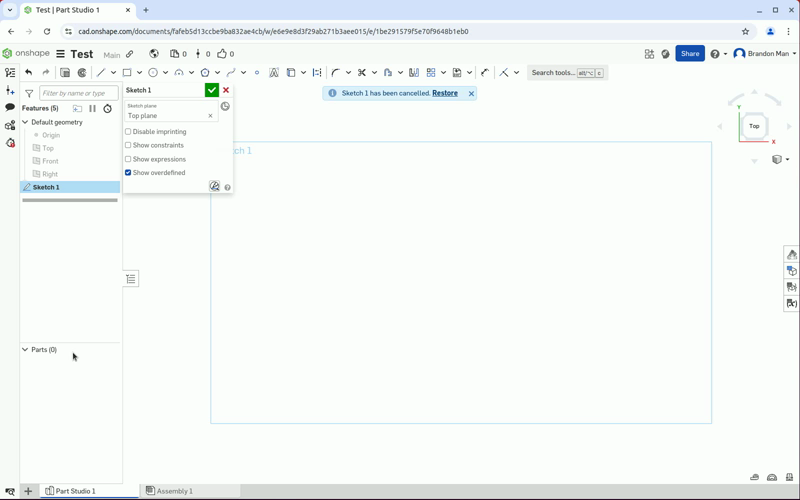
key(y)
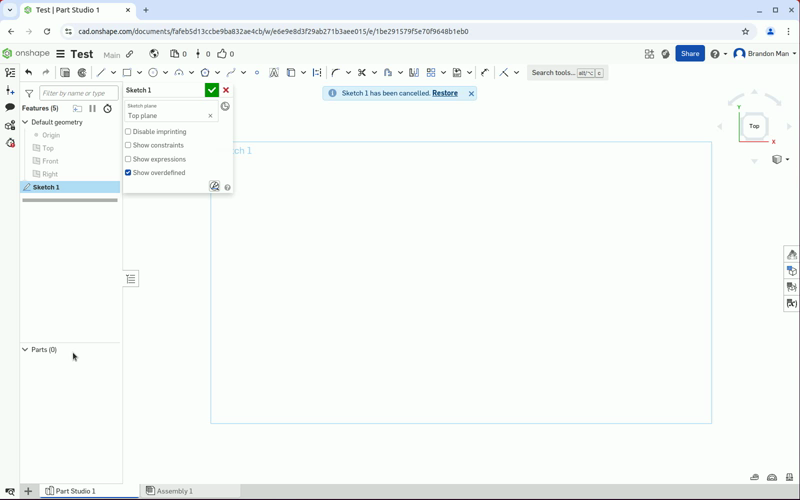
key(l)
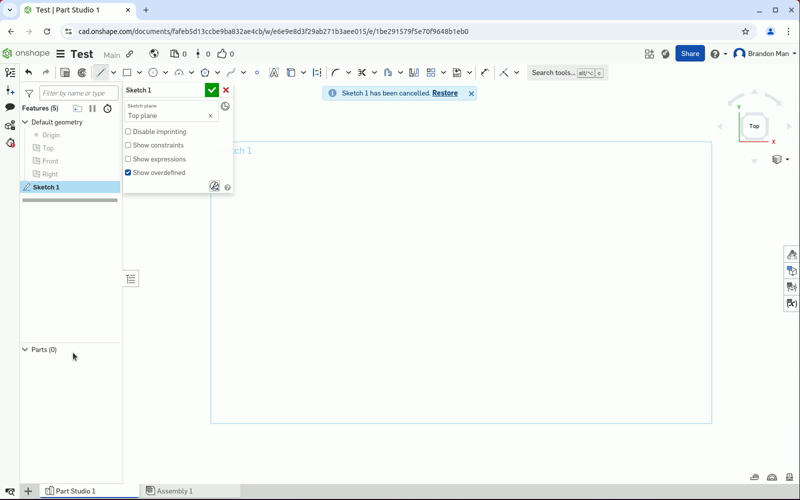
key_down(shift)
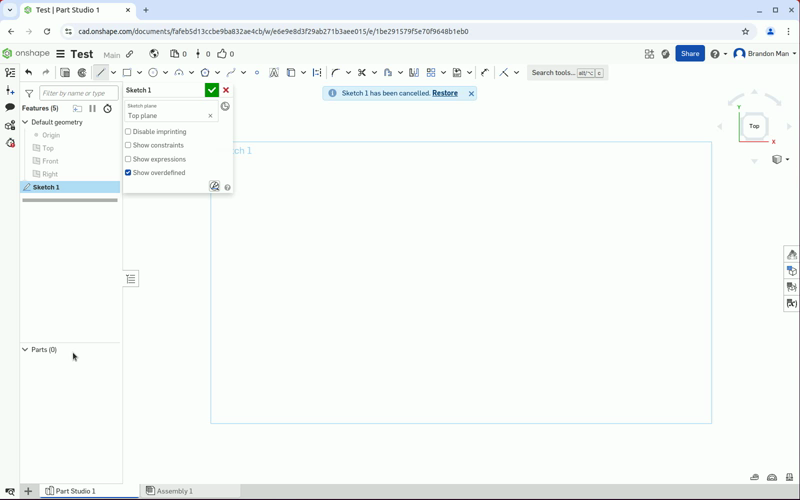
mouse_move(460, 282)
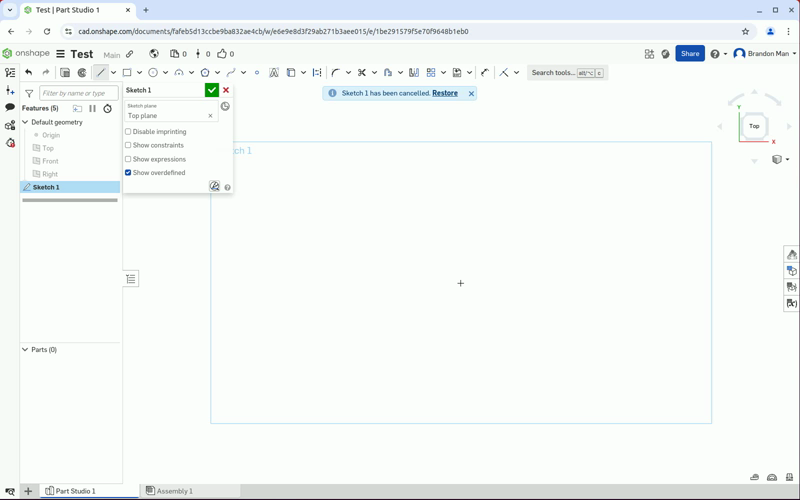
click(460, 282)
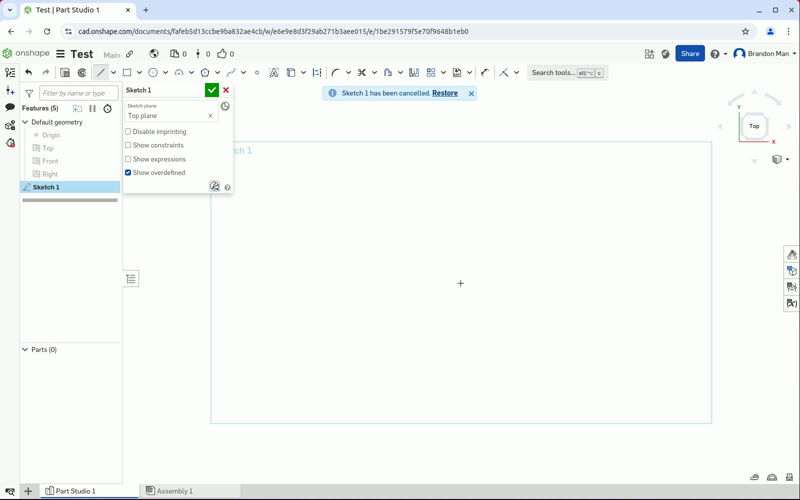
key_up(shift)
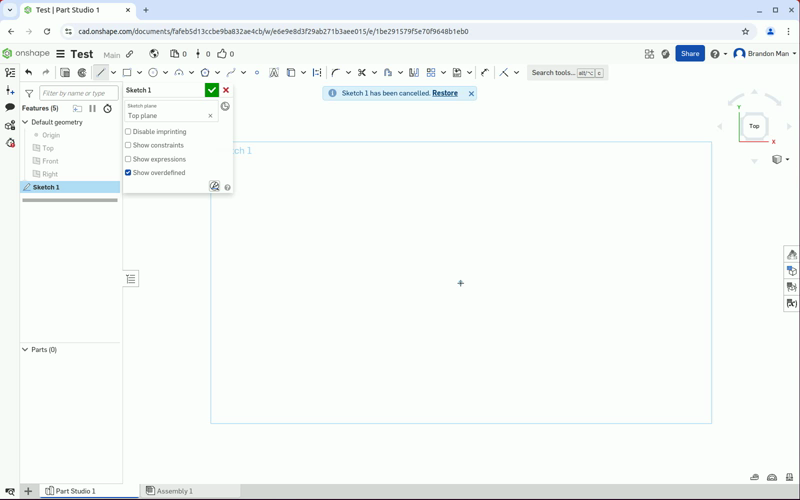
key_down(shift)
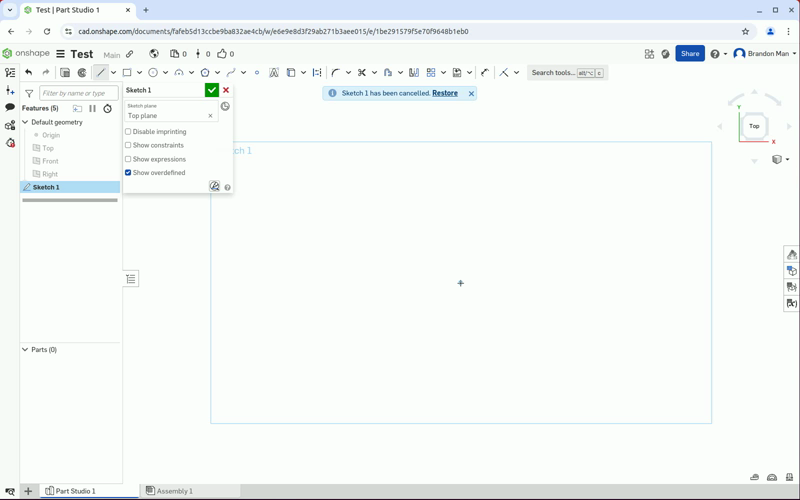
mouse_move(535, 282)
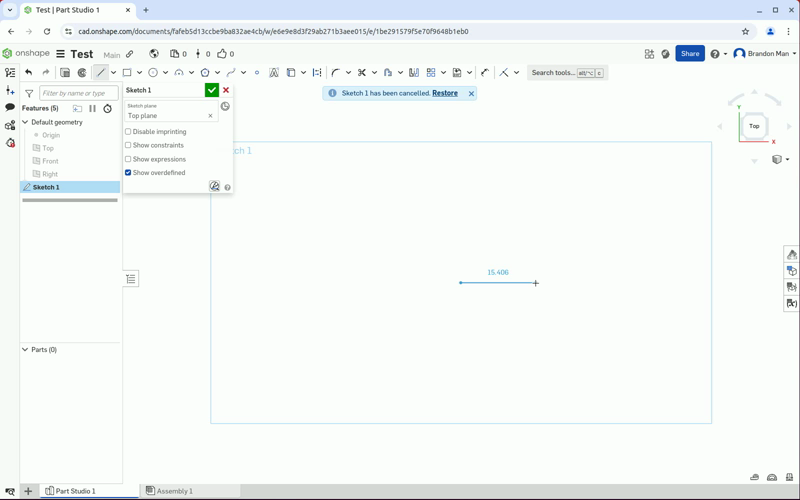
click(535, 282)
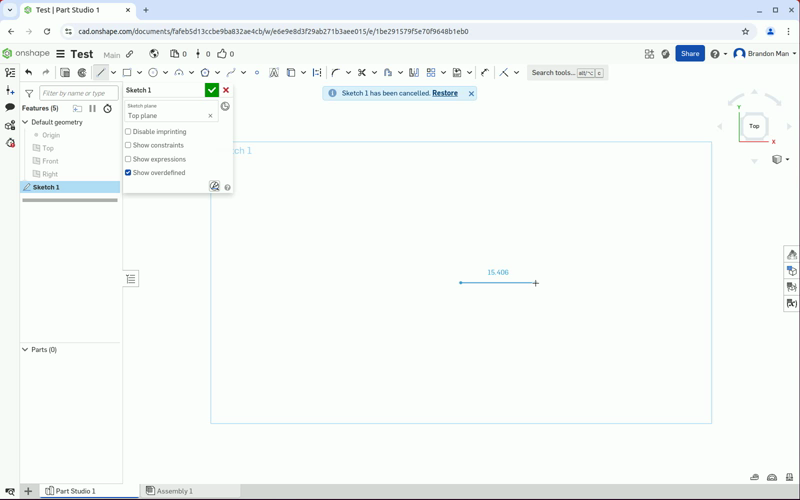
key_up(shift)
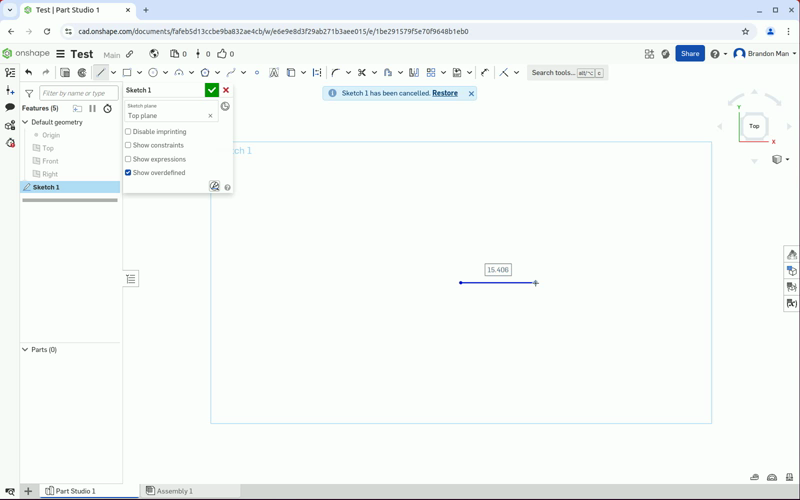
key_down(shift)
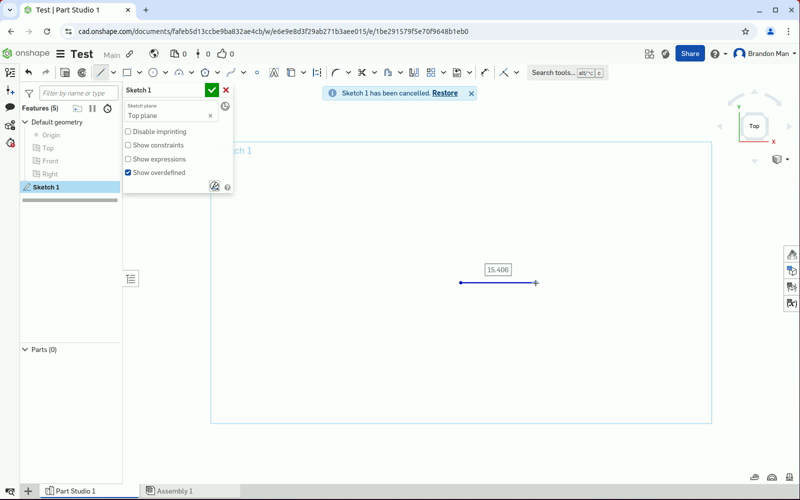
mouse_move(535, 170)
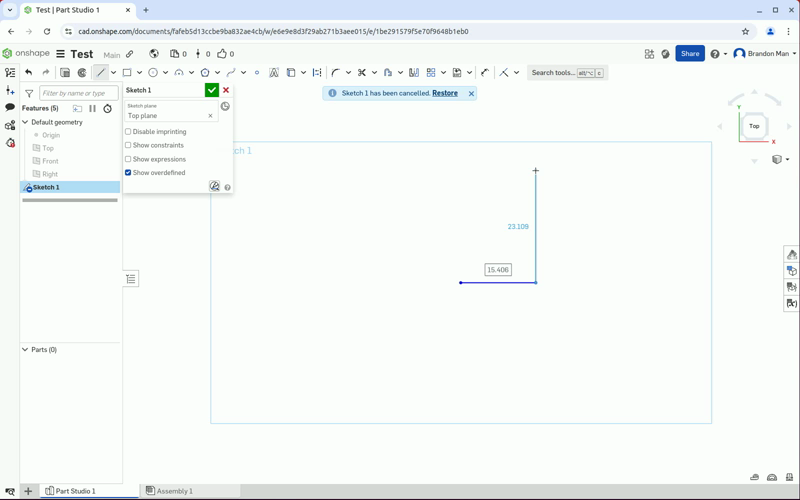
click(535, 170)
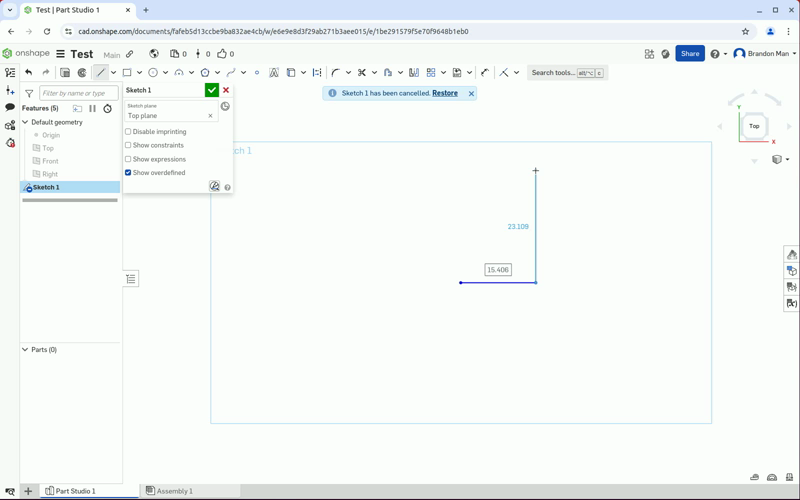
key_up(shift)
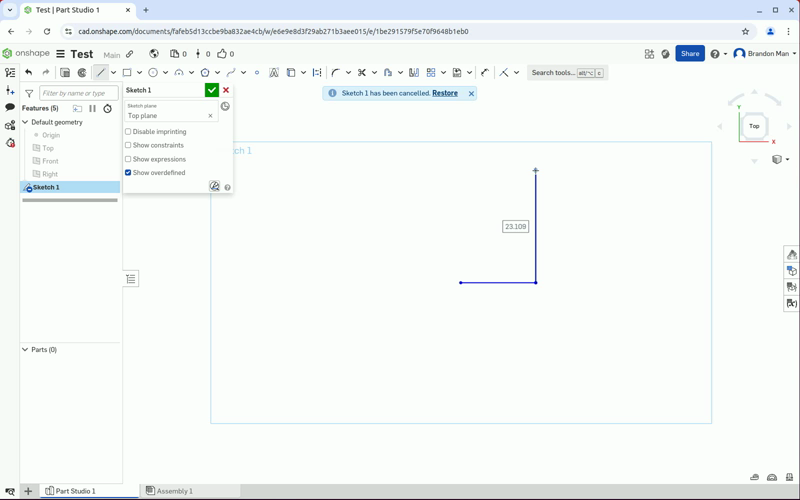
key_down(shift)
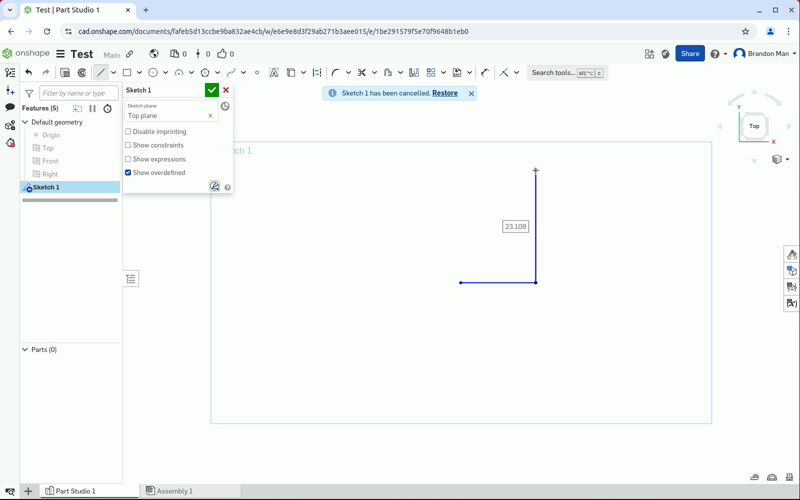
mouse_move(460, 170)
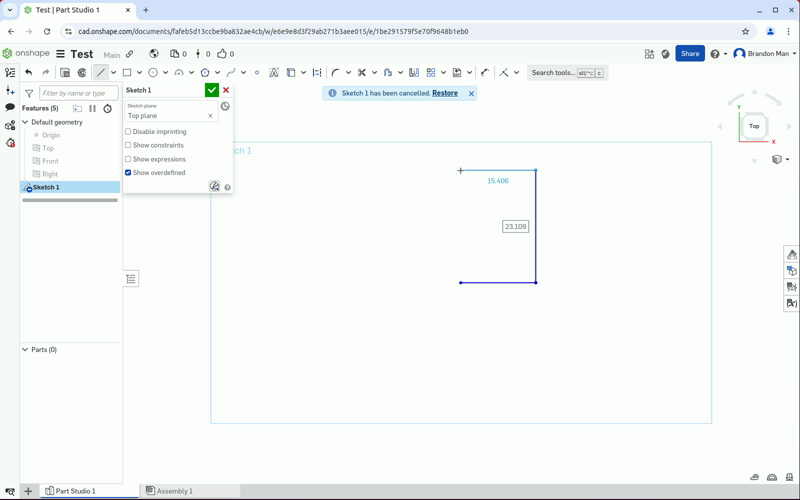
click(460, 170)
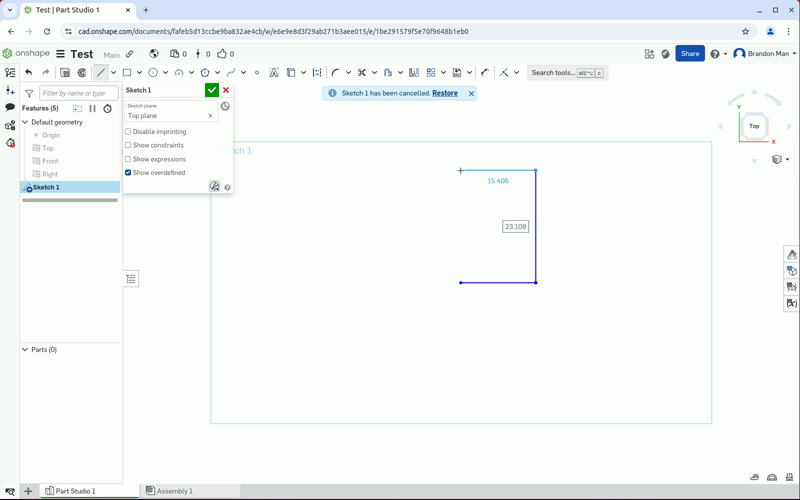
key_up(shift)
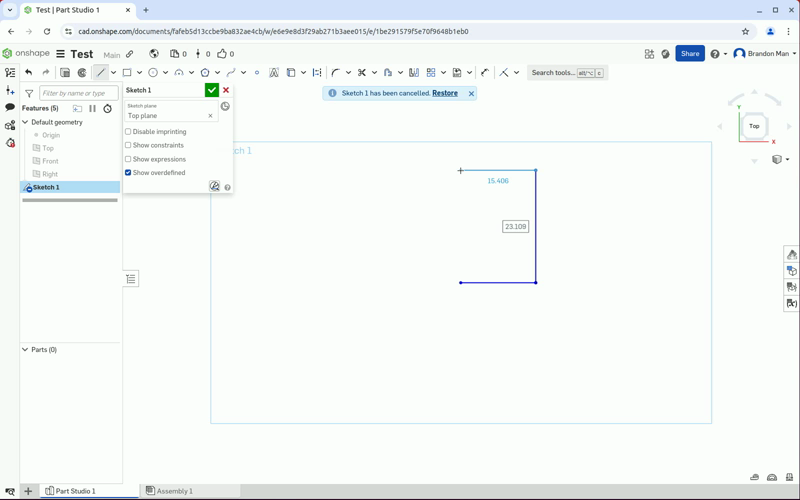
key_down(shift)
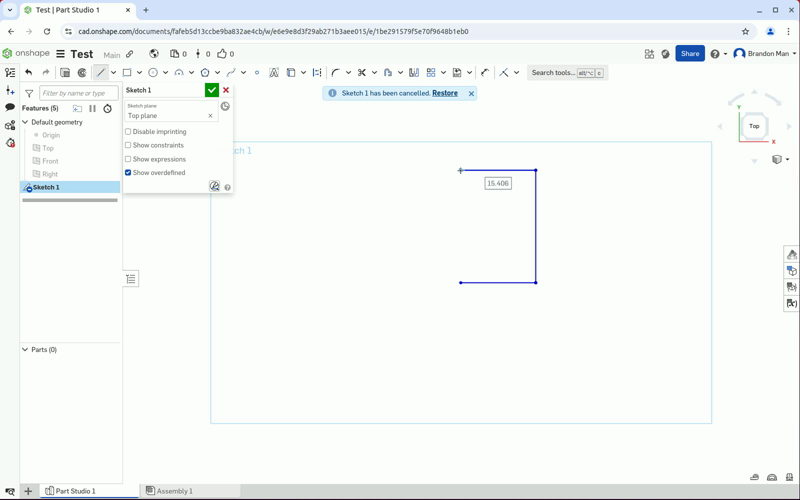
mouse_move(460, 282)
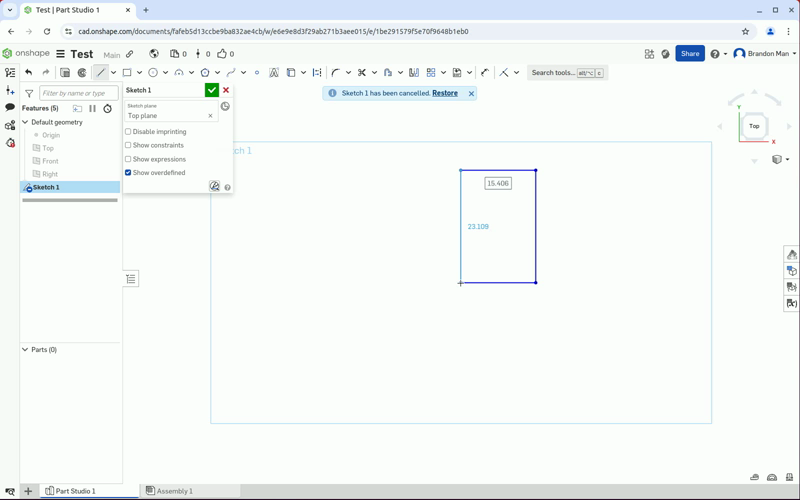
key_up(shift)
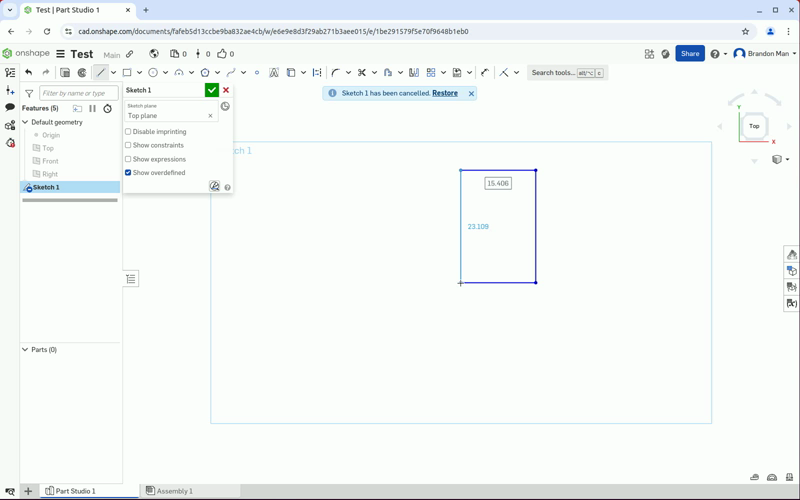
click(460, 282)
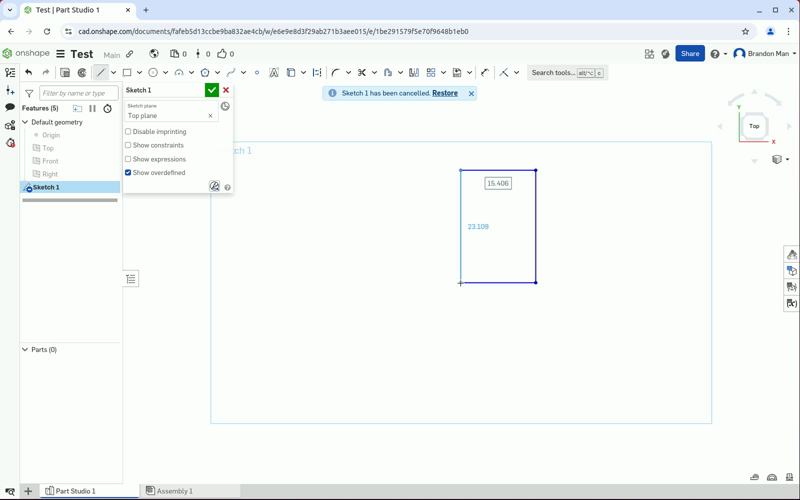
key(esc)
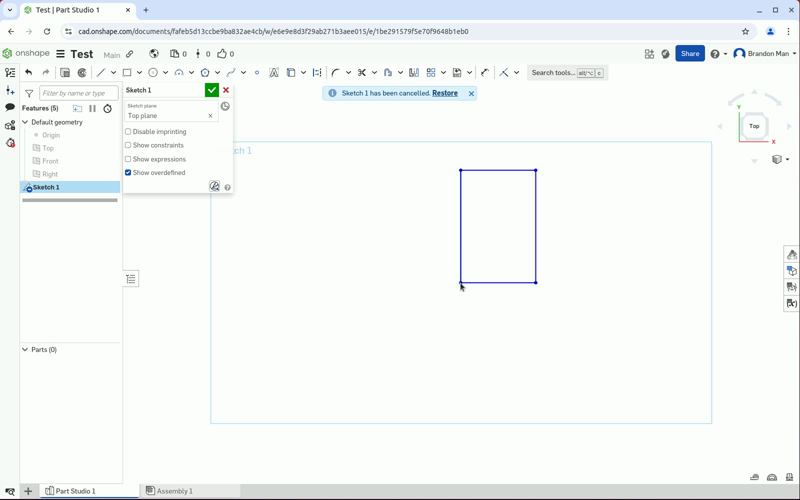
mouse_move(478, 212)
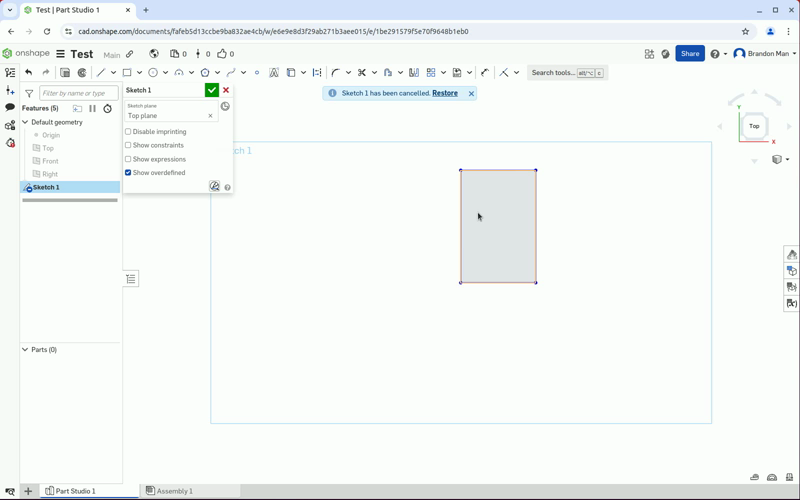
click(478, 212)
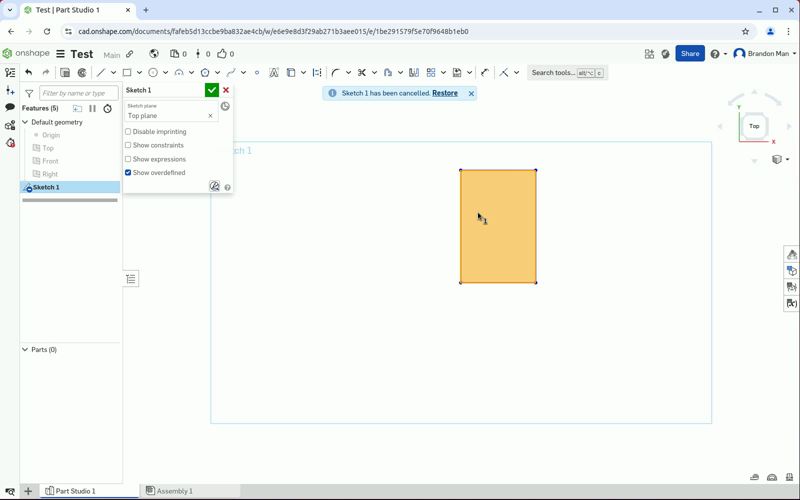
mouse_move(73, 352)
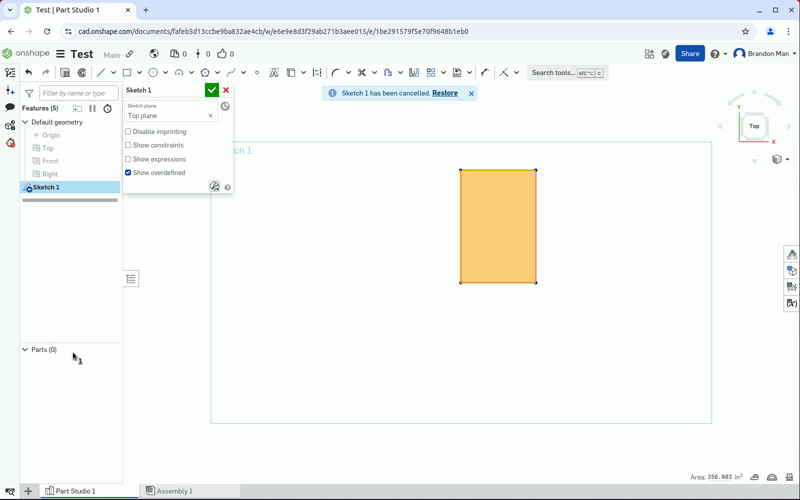
key(shift+y)
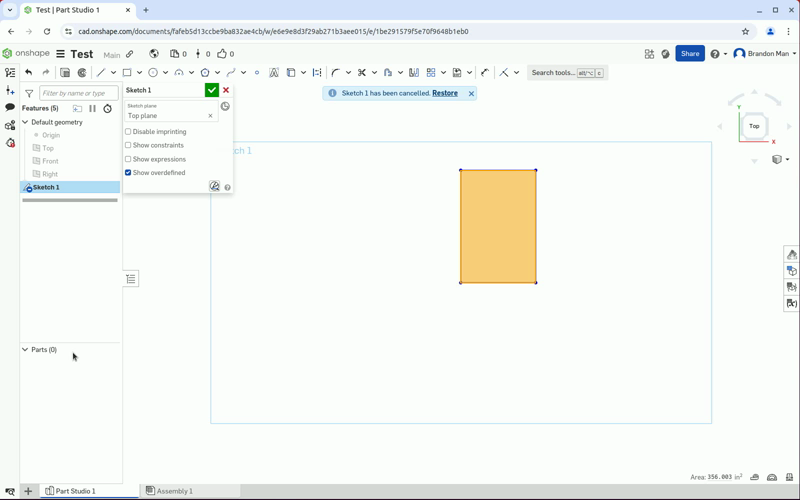
key(shift+e)
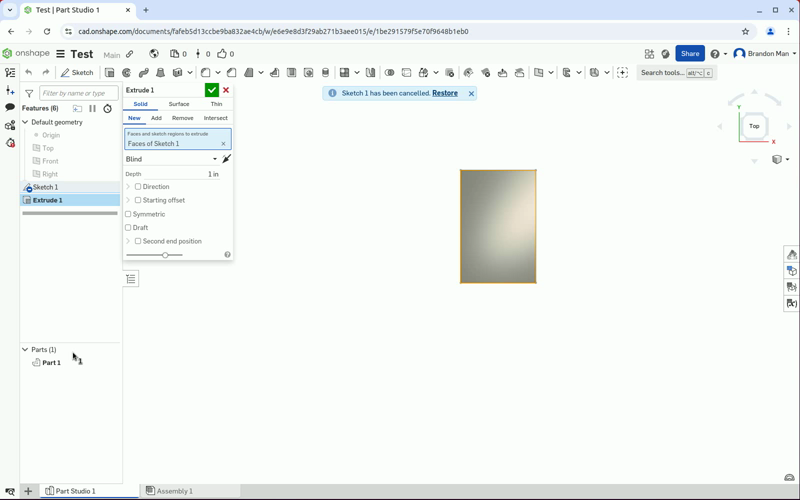
mouse_move(143, 106)
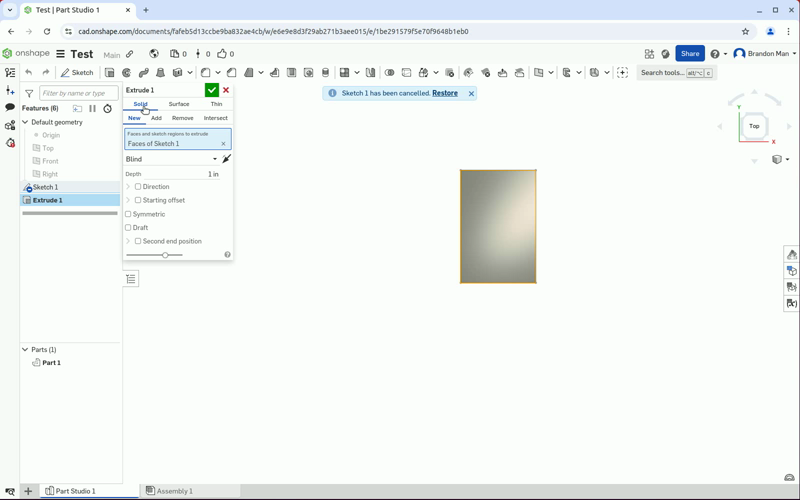
click(143, 106)
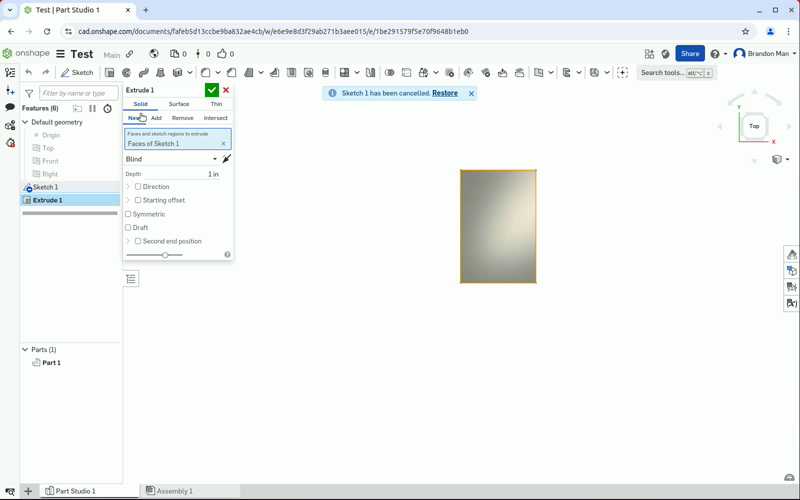
mouse_move(137, 120)
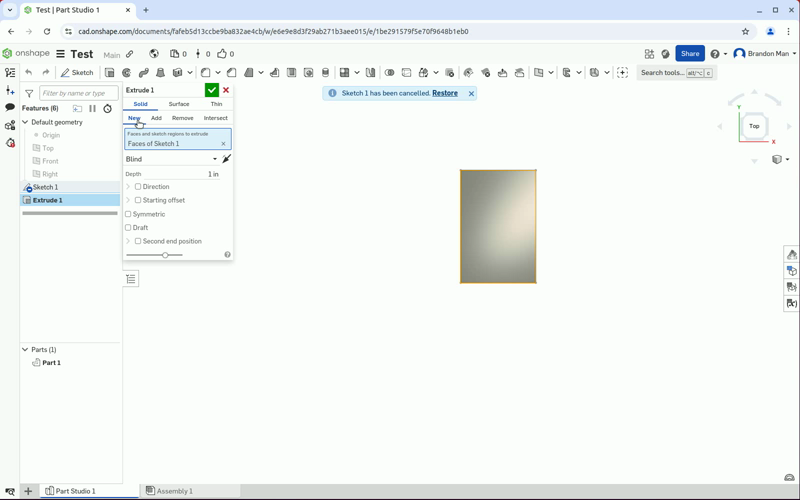
click(137, 120)
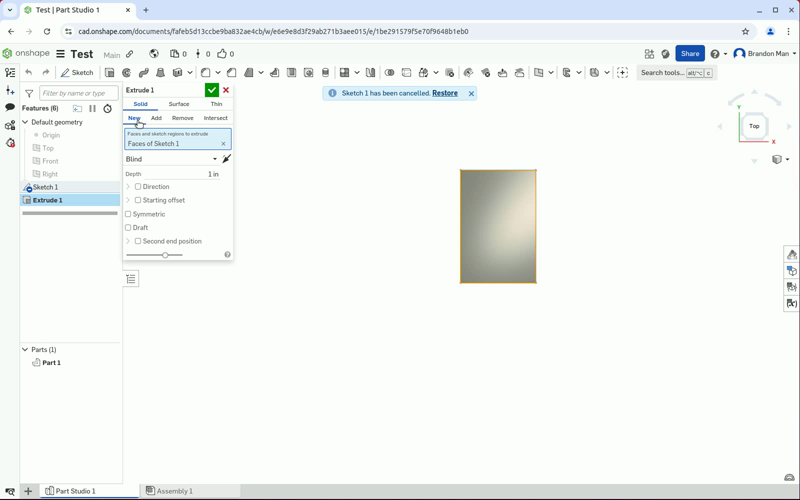
key(tab, 4)
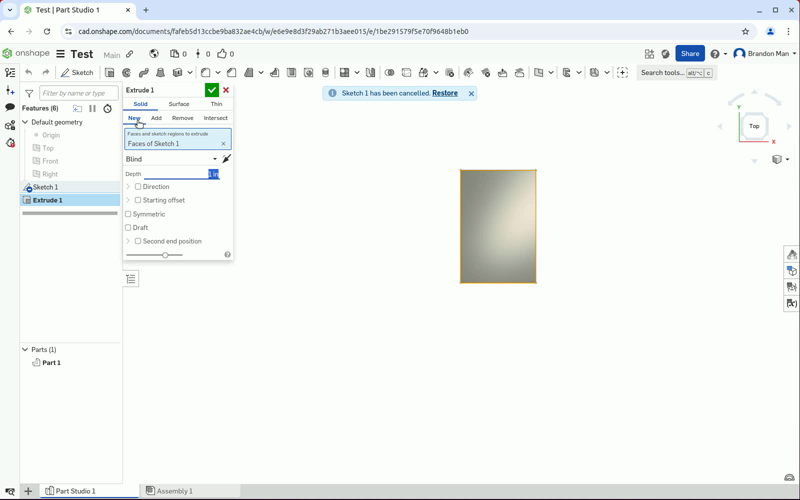
text(9.147)
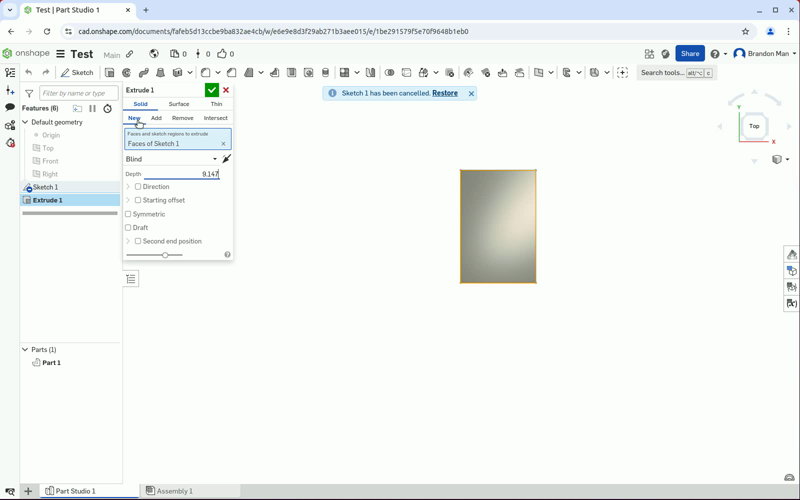
key(enter)
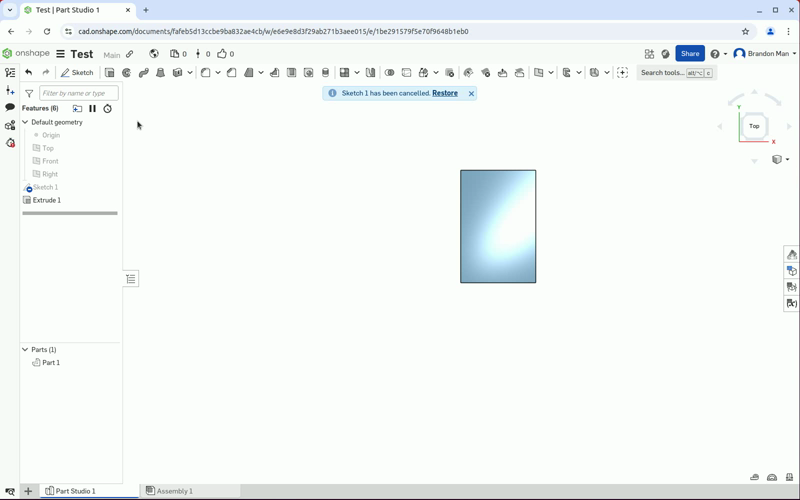
key(shift+h)
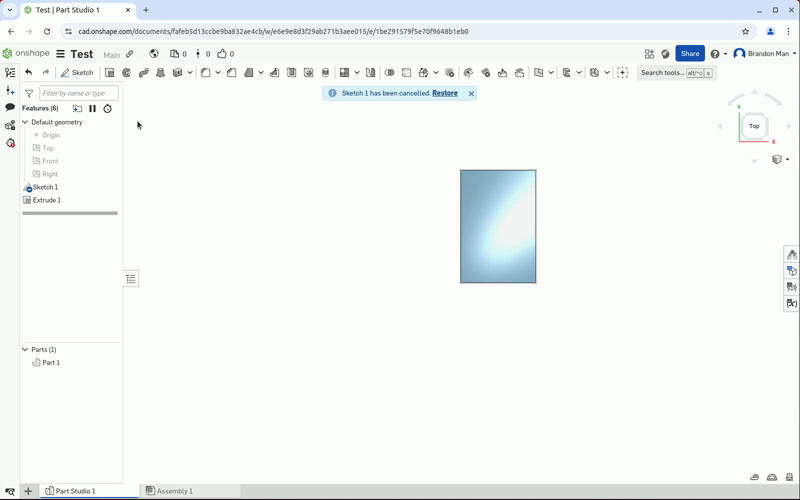
key(shift+h)
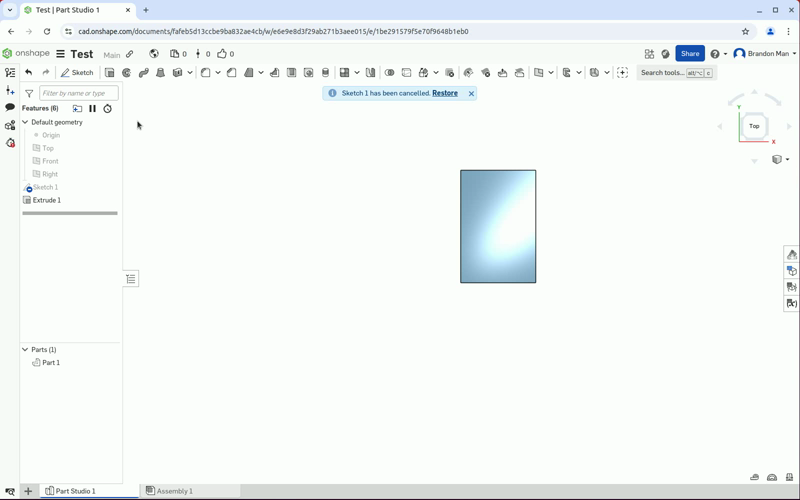
mouse_move(73, 189)
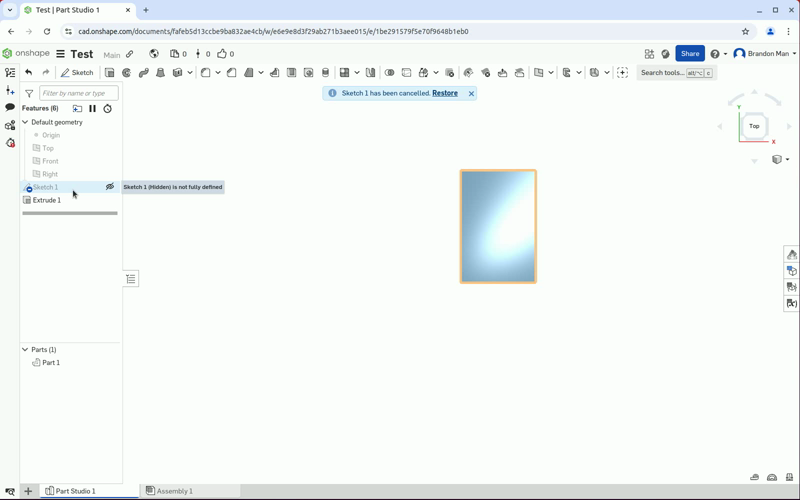
click(73, 189)
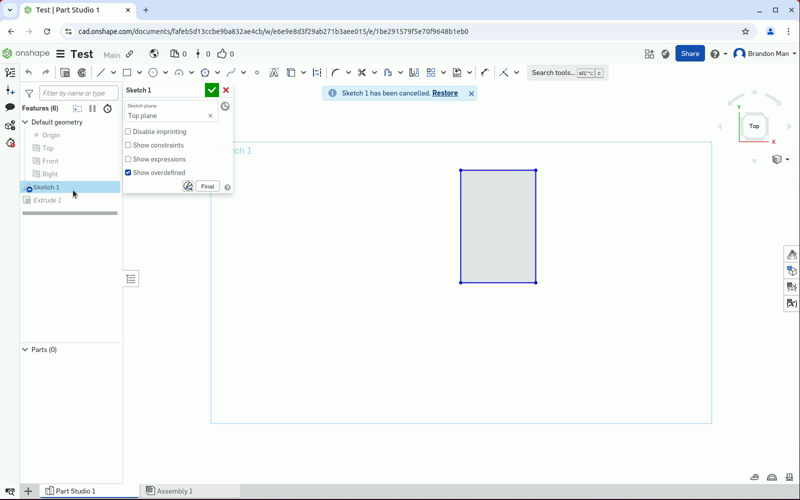
mouse_move(229, 92)
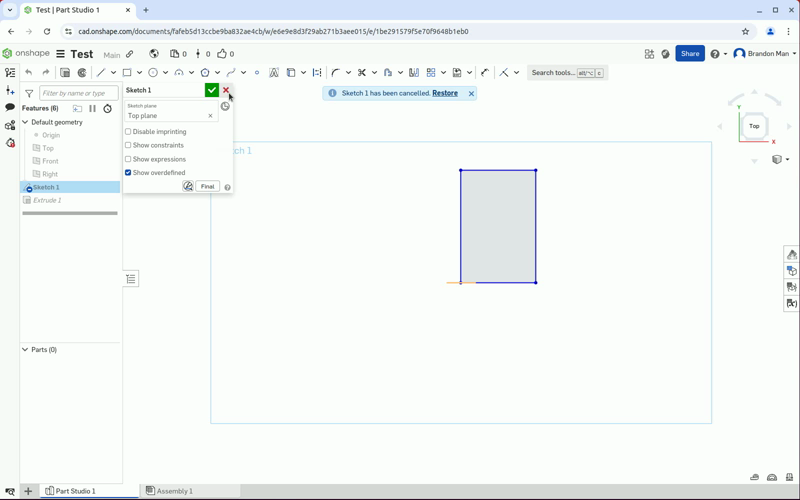
click(229, 92)
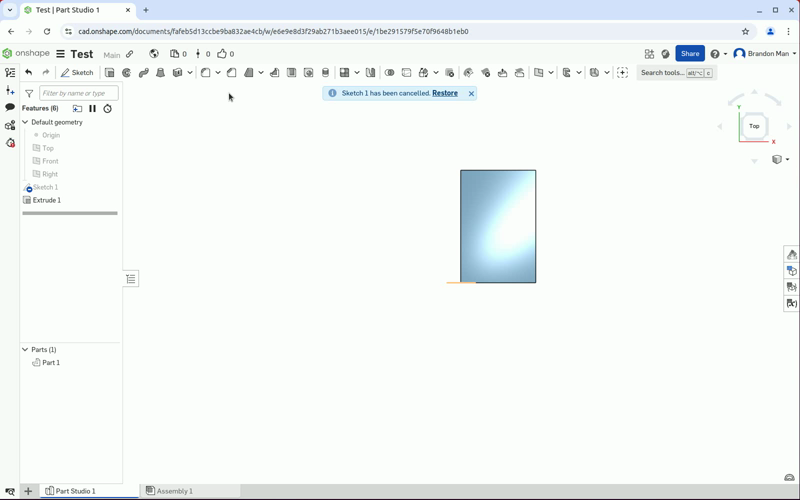
mouse_move(541, 75)
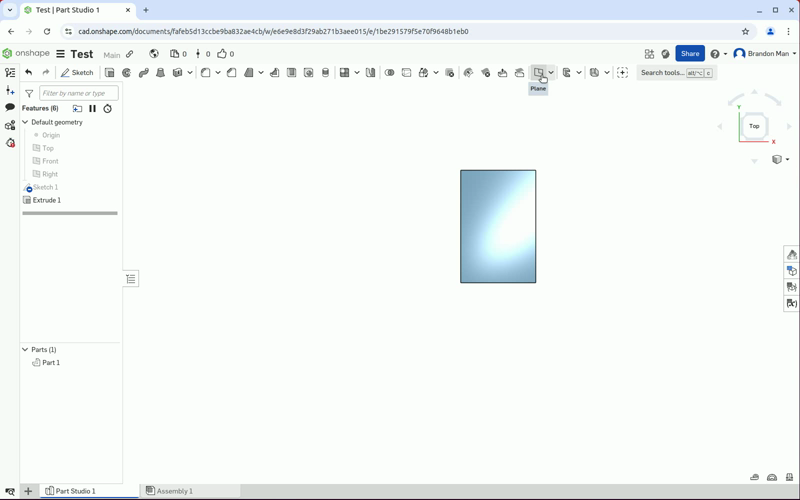
click(541, 75)
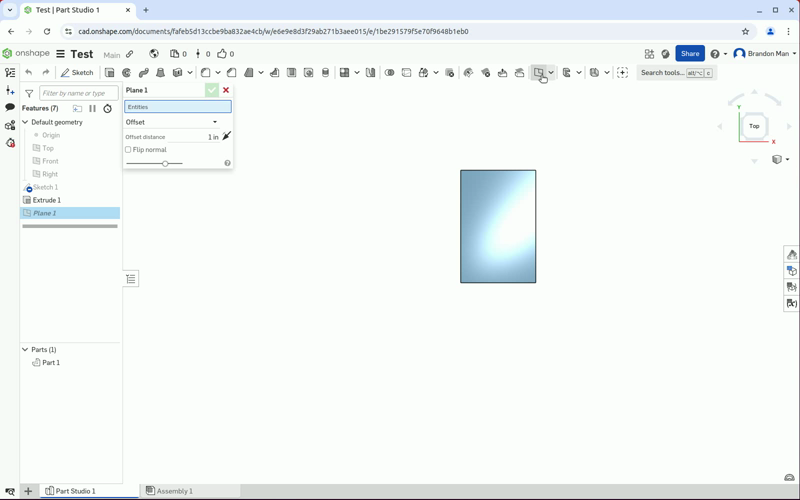
mouse_move(73, 150)
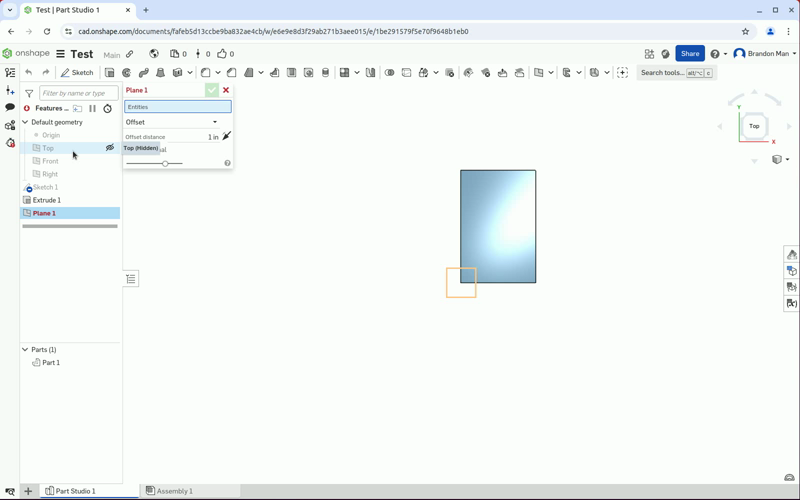
click(73, 150)
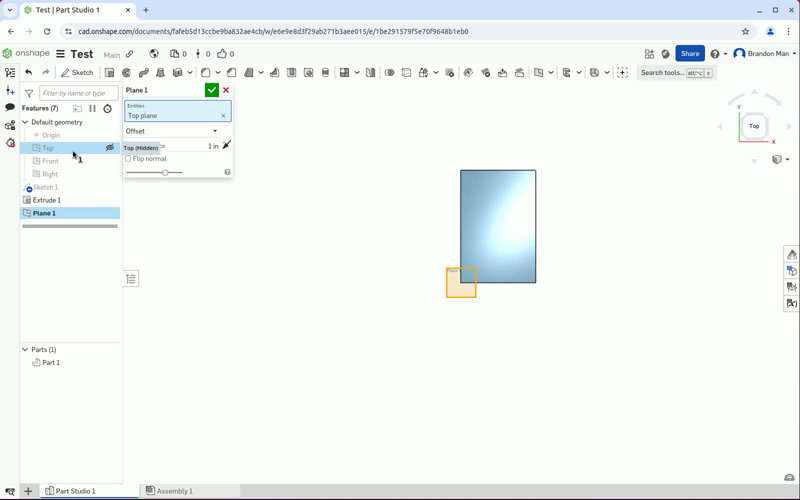
key(tab, 2)
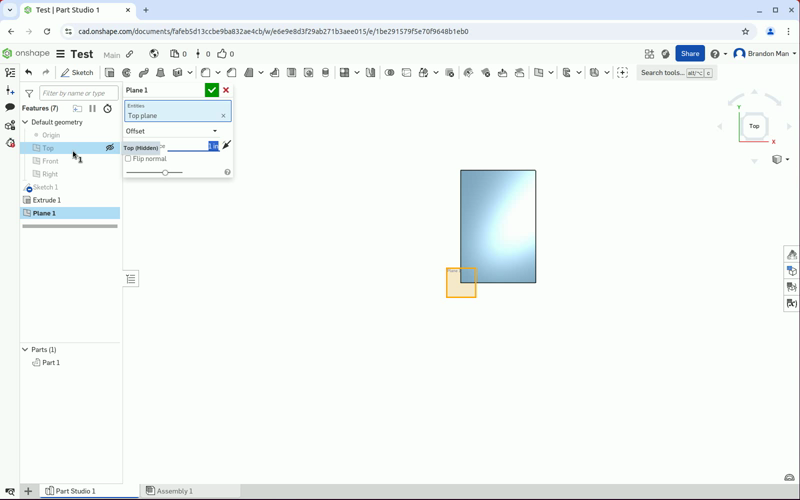
text(9.151)
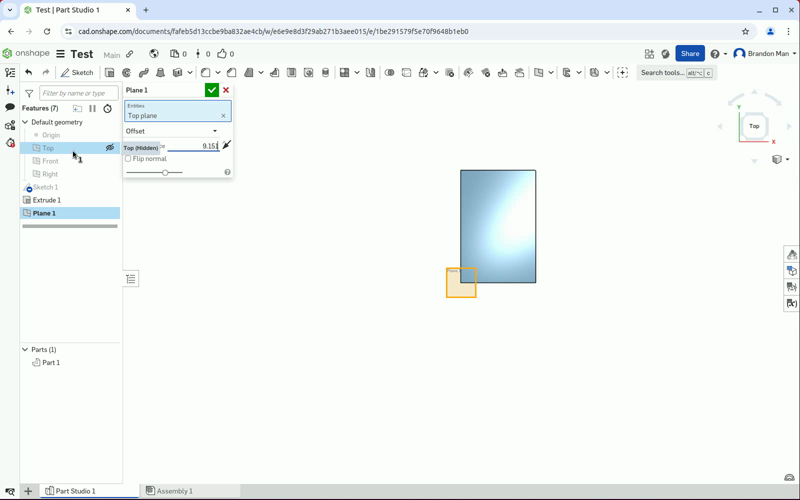
key(enter, 2)
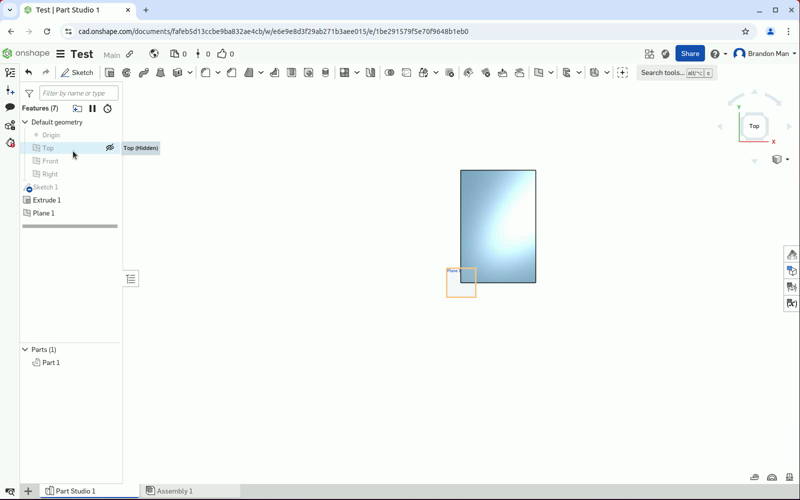
key(shift+s)
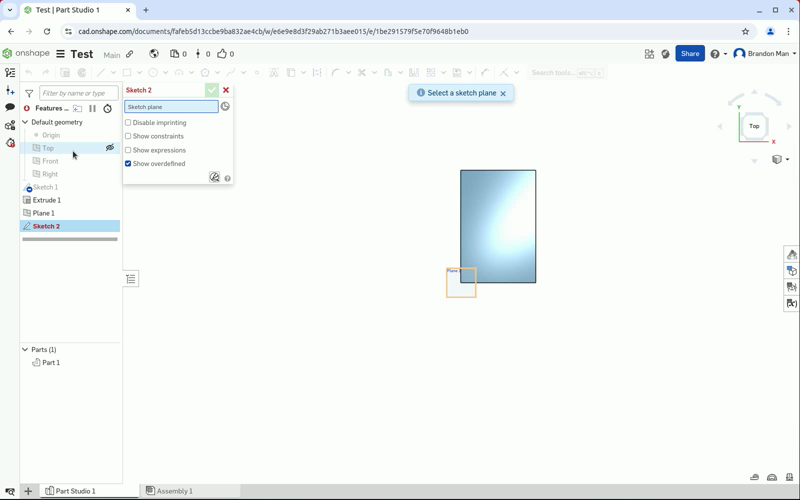
mouse_move(73, 215)
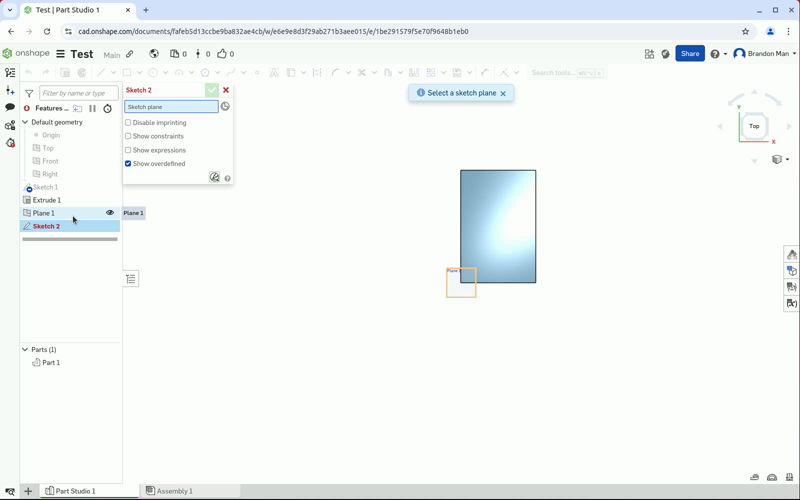
click(73, 215)
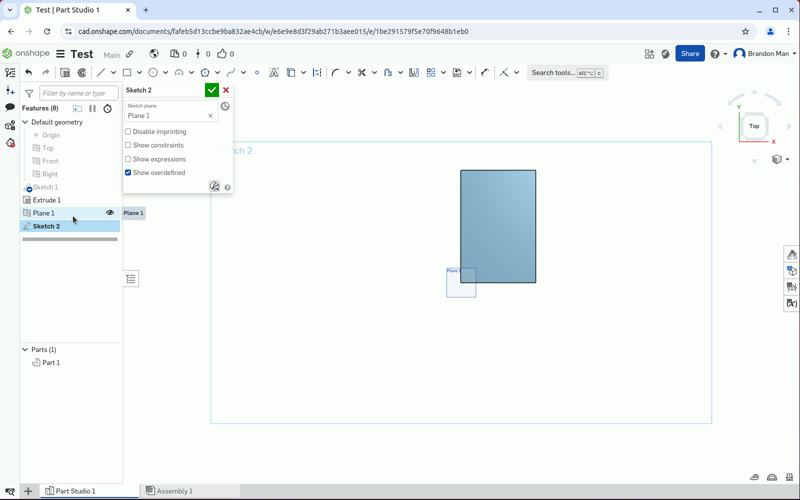
mouse_move(73, 352)
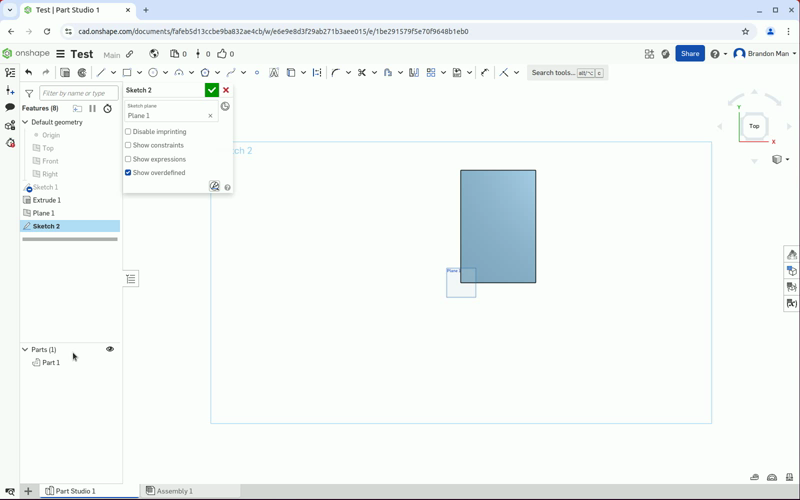
key(y)
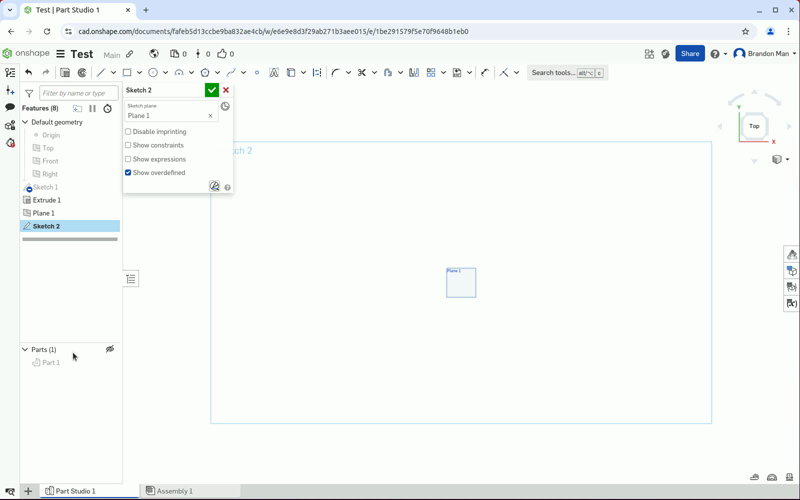
key(l)
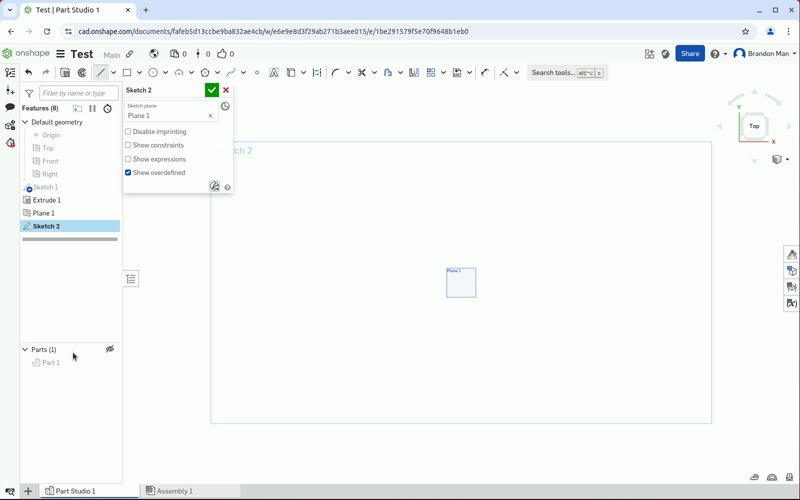
key_down(shift)
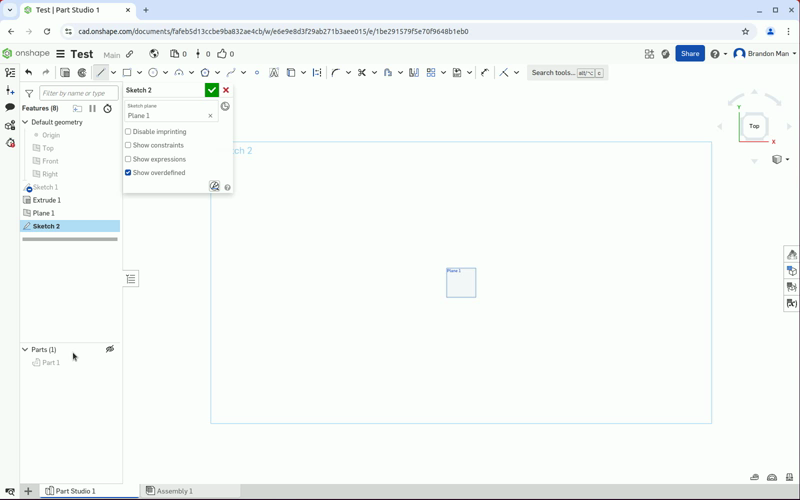
mouse_move(460, 282)
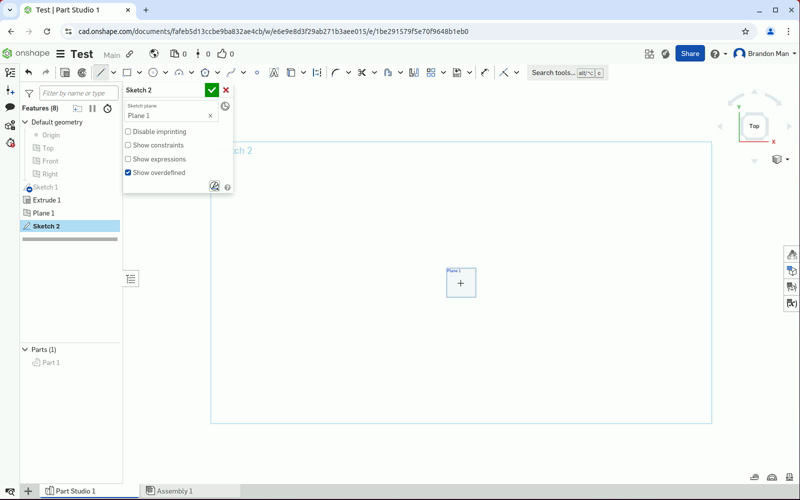
click(460, 282)
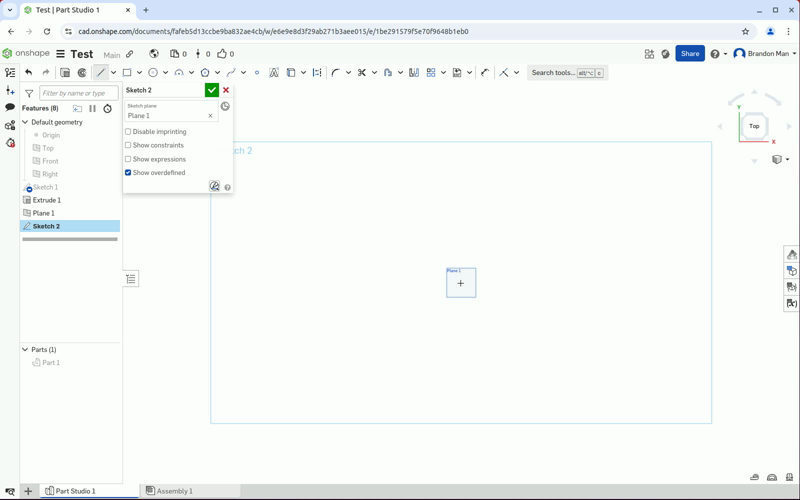
key_up(shift)
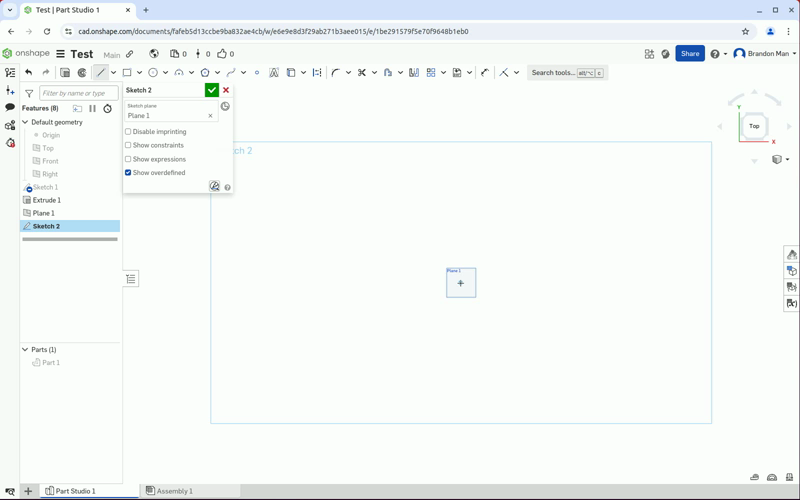
key_down(shift)
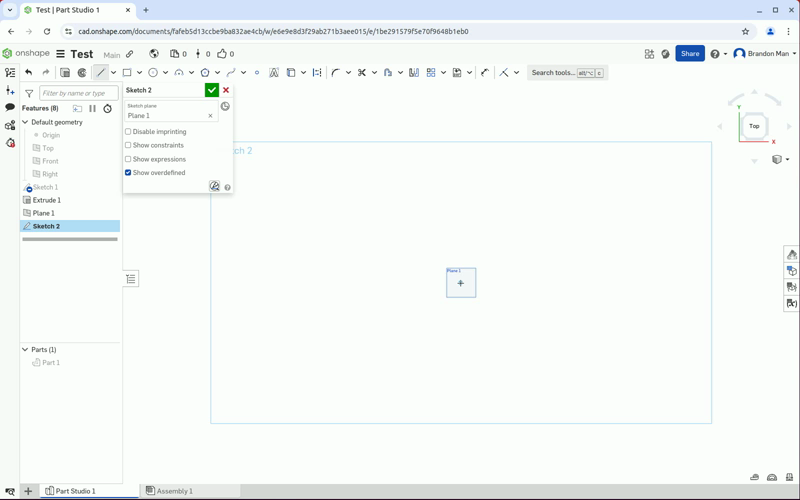
mouse_move(490, 282)
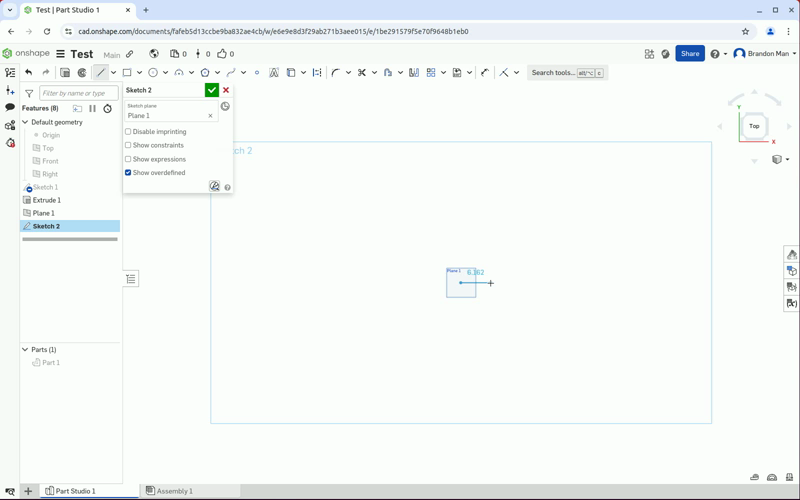
mouse_move(483, 282)
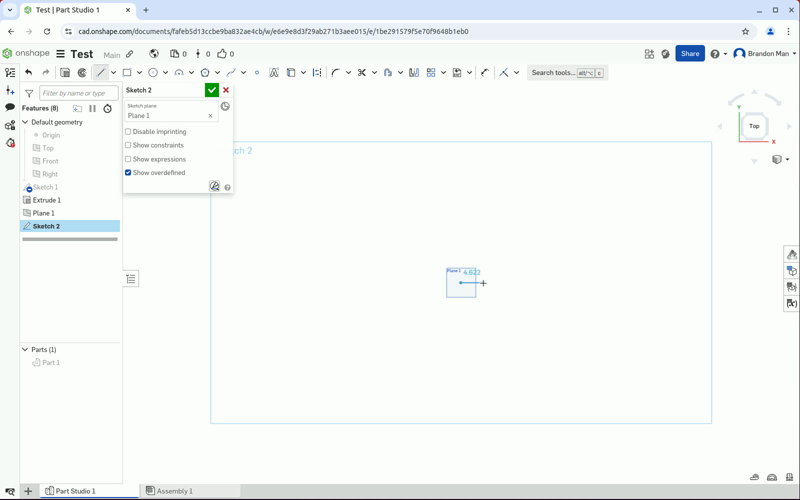
click(483, 282)
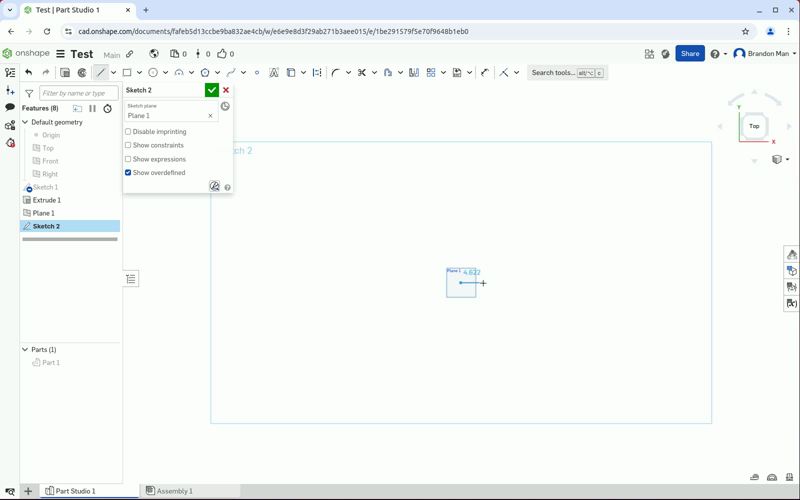
key_up(shift)
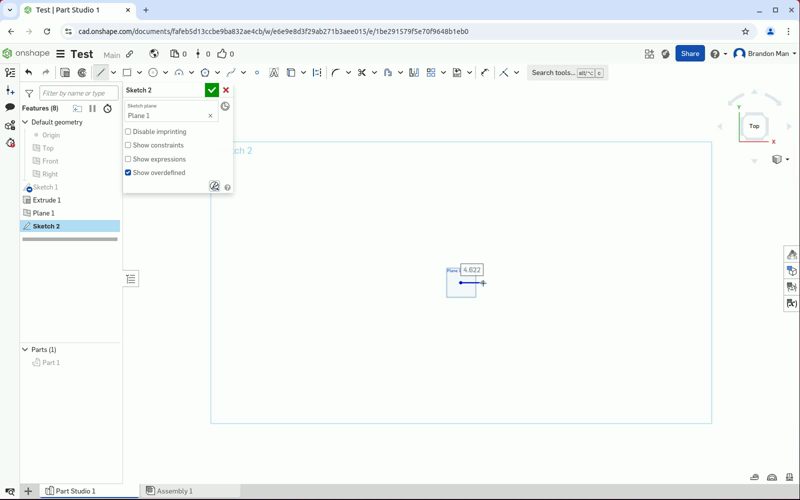
key_down(shift)
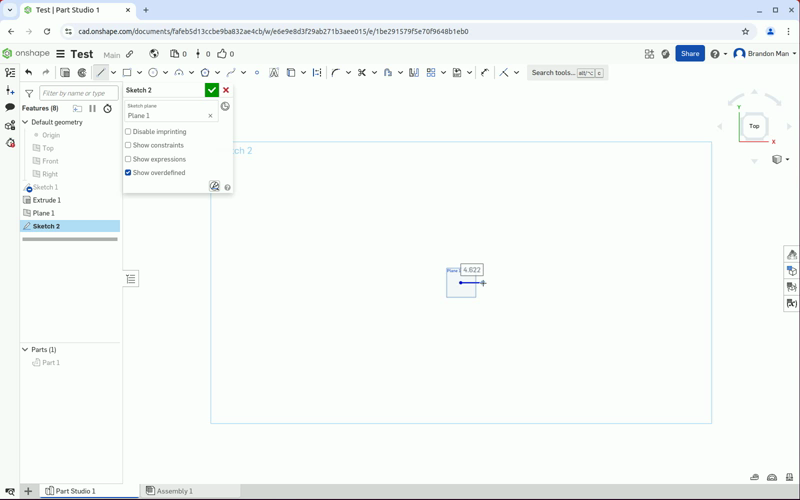
mouse_move(483, 170)
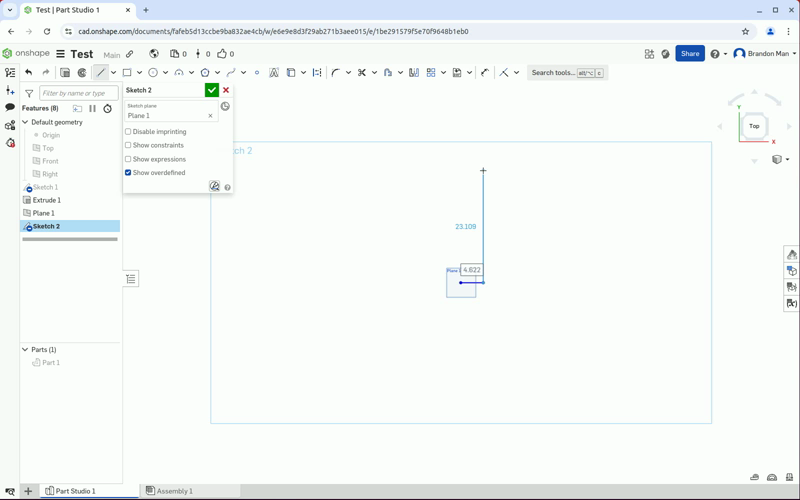
click(483, 170)
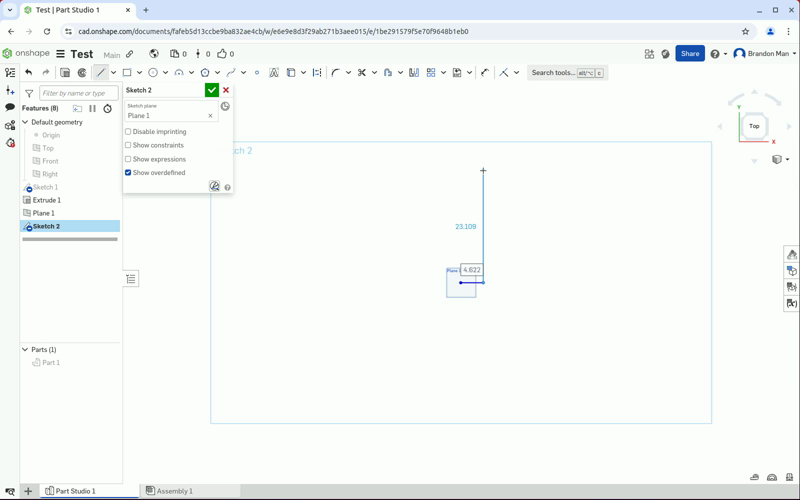
key_up(shift)
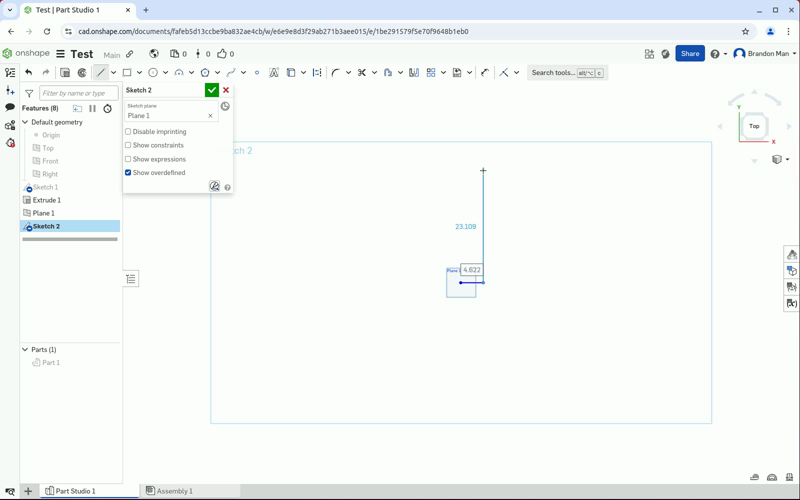
key_down(shift)
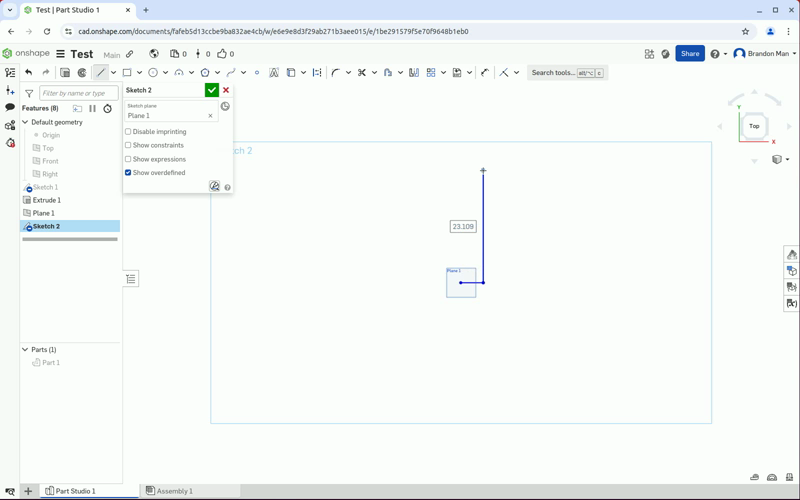
mouse_move(513, 170)
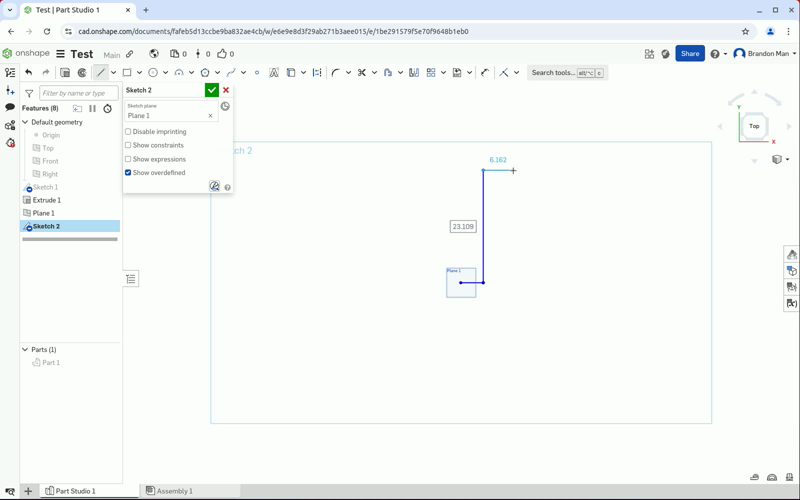
mouse_move(460, 170)
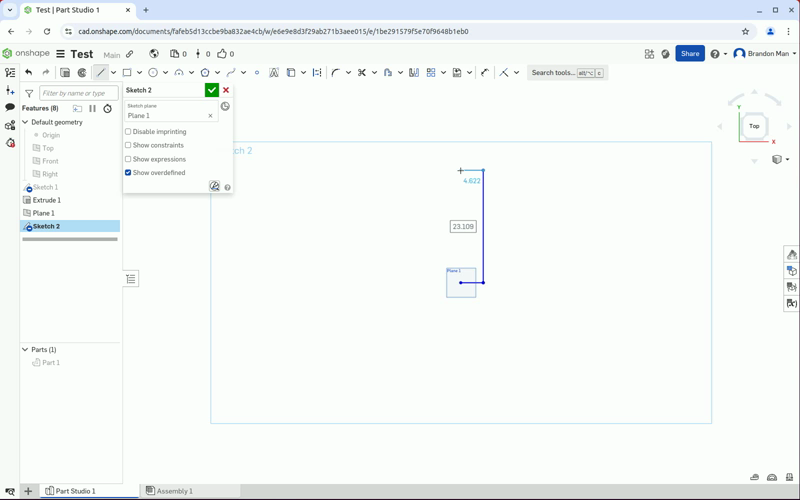
click(460, 170)
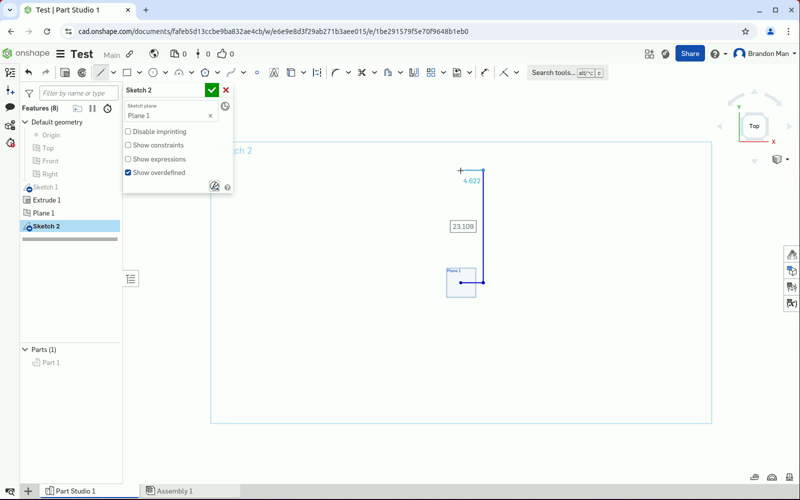
key_up(shift)
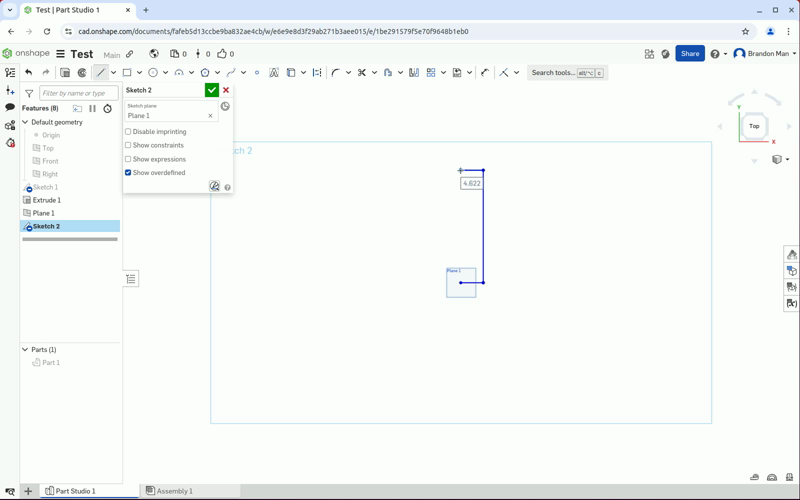
key_down(shift)
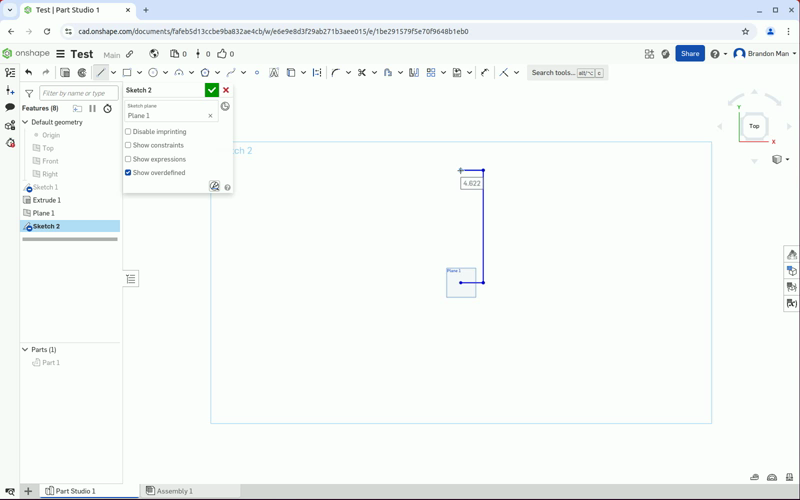
mouse_move(460, 282)
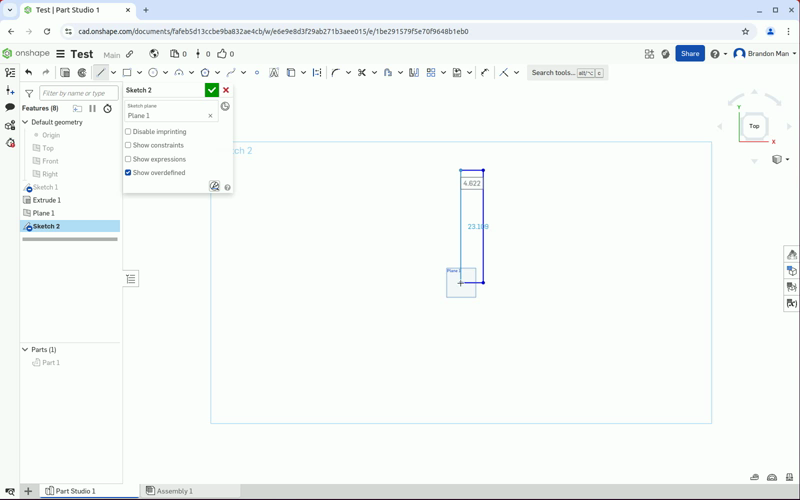
key_up(shift)
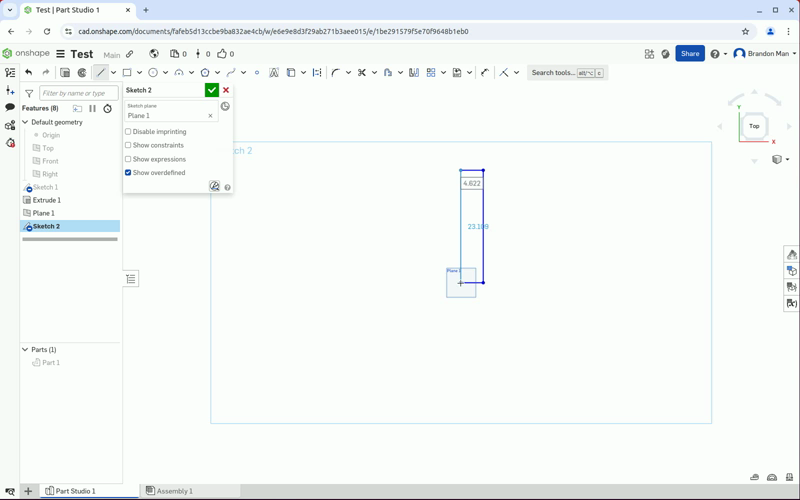
click(460, 282)
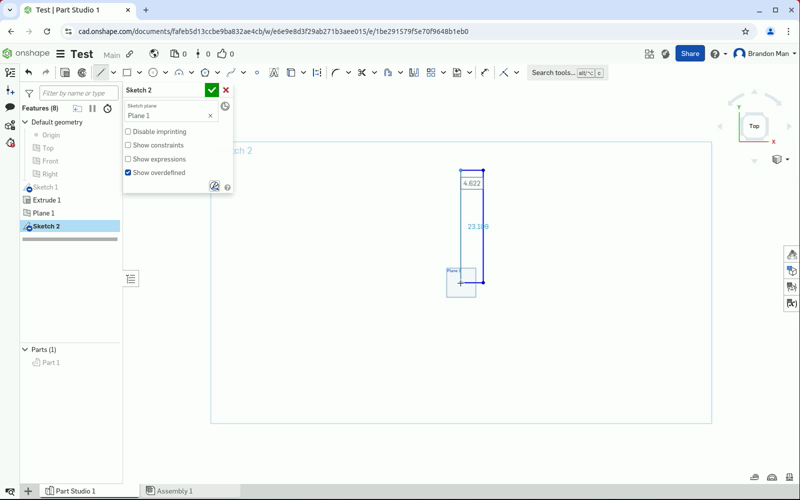
key(esc)
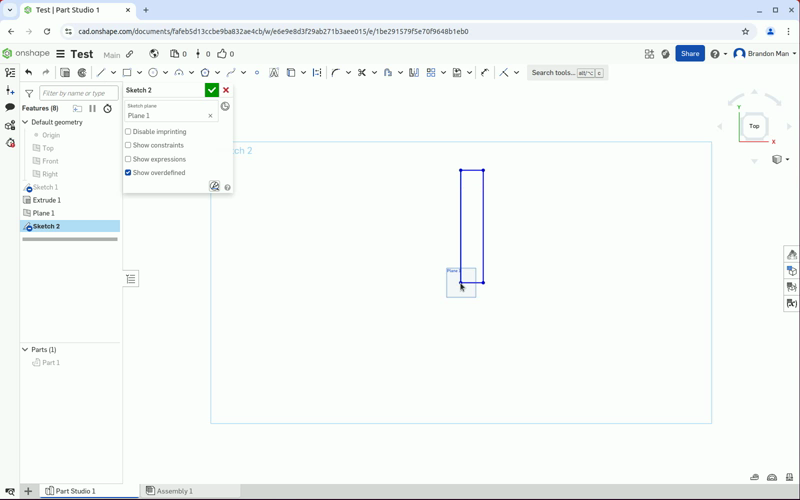
mouse_move(481, 274)
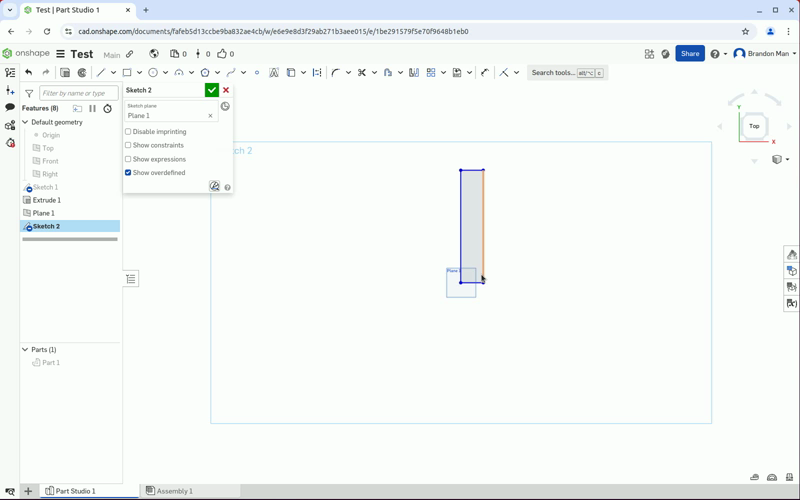
click(481, 274)
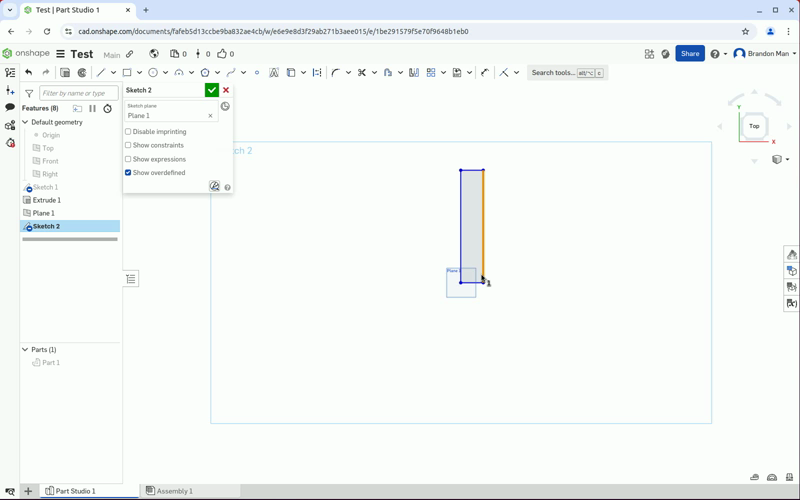
mouse_move(73, 352)
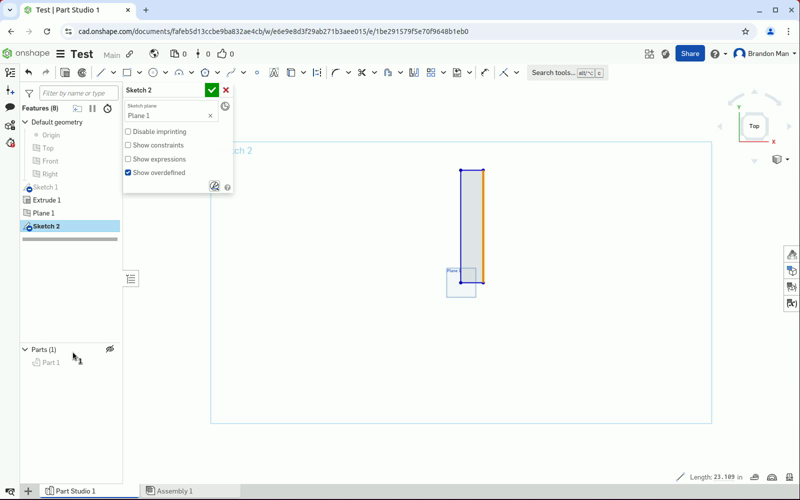
key(shift+y)
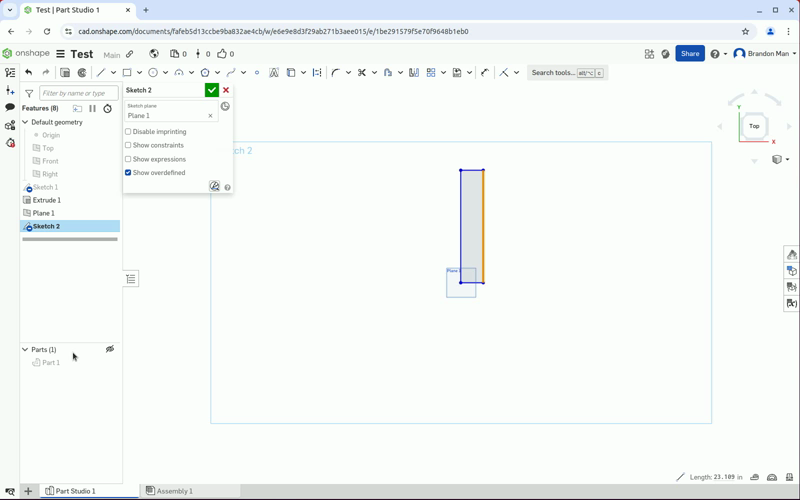
key(shift+e)
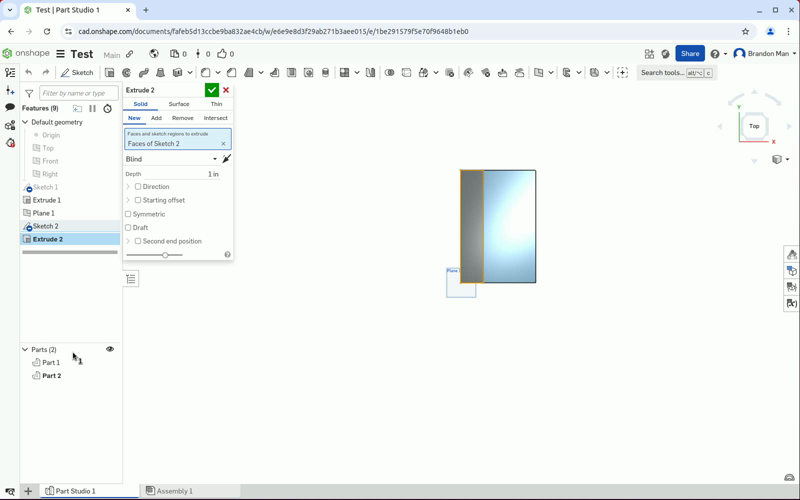
mouse_move(143, 106)
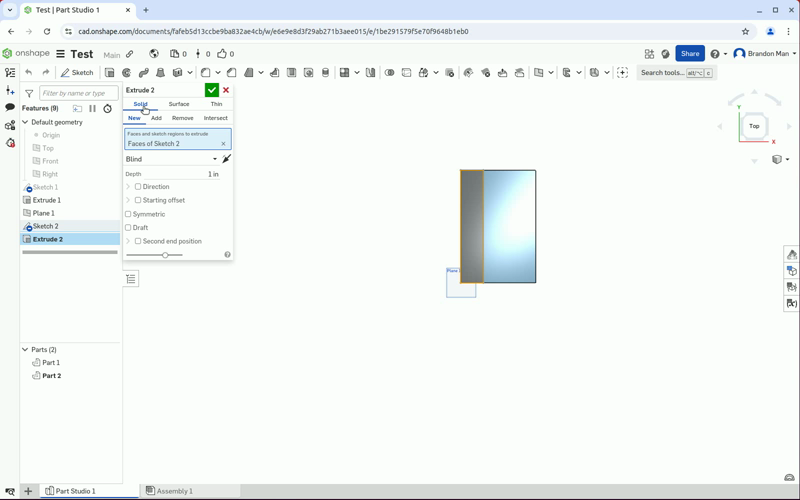
click(143, 106)
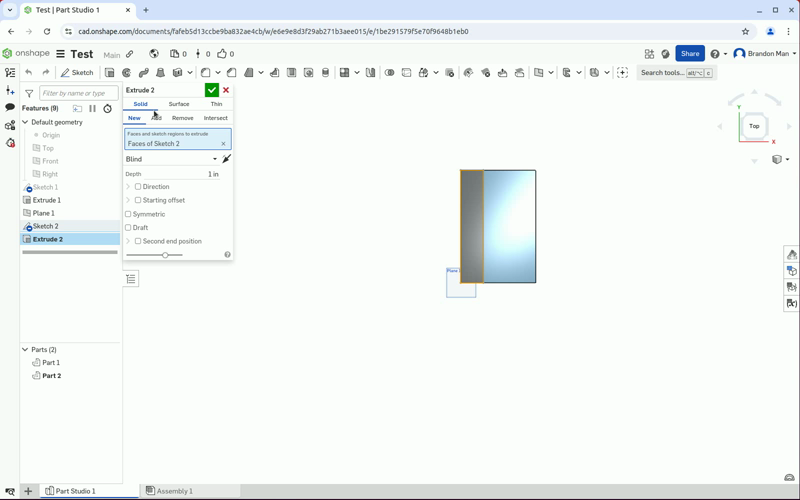
mouse_move(186, 120)
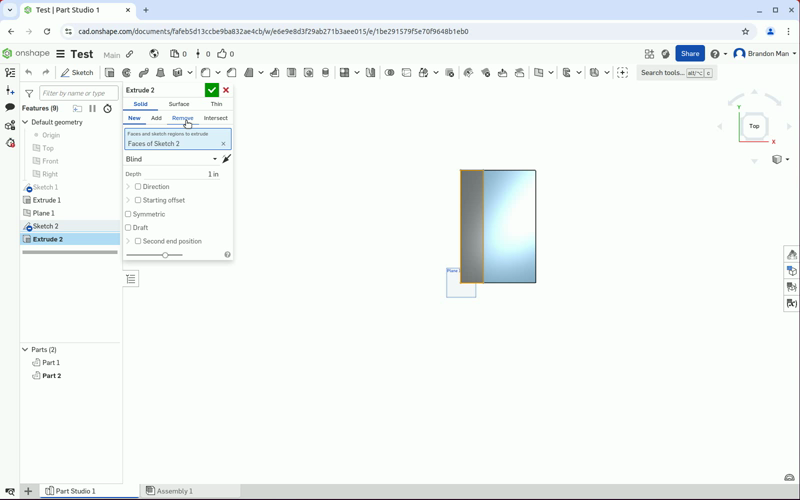
click(186, 120)
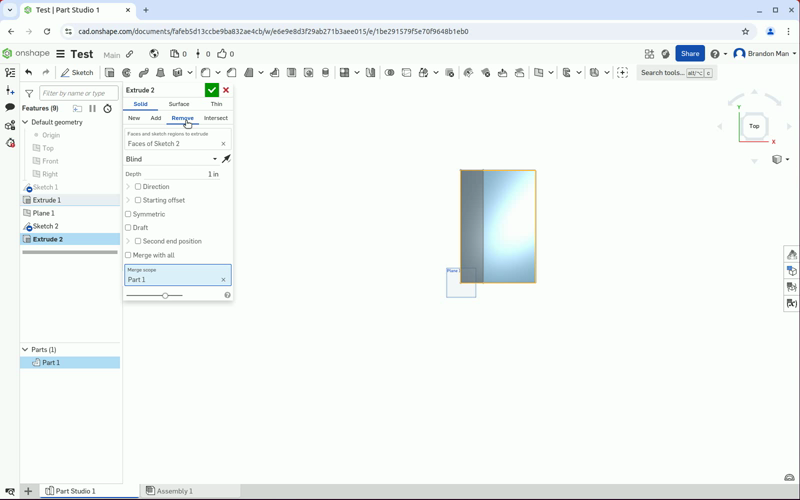
key(tab, 4)
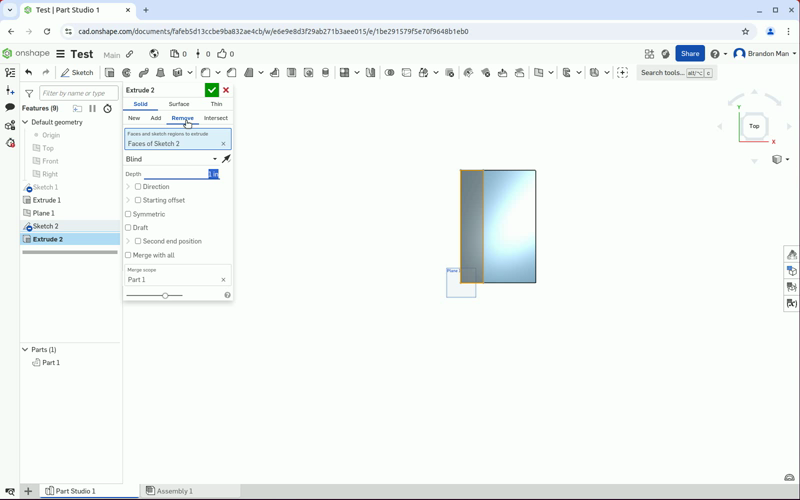
text(4.574)
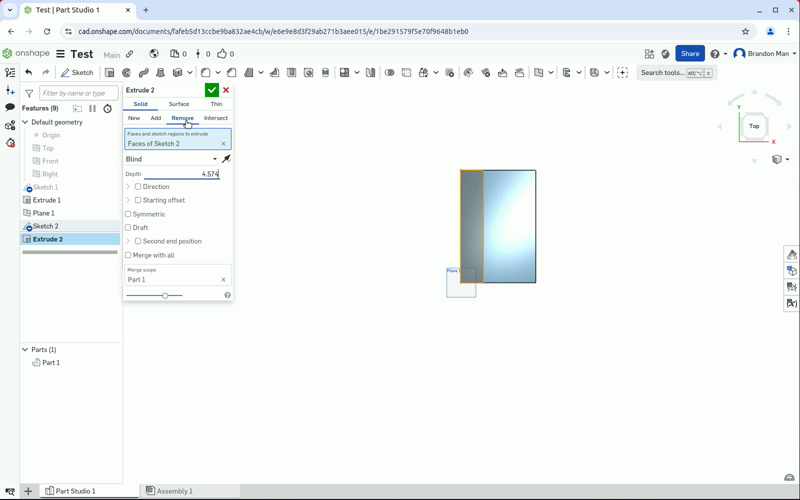
key(tab, 6)
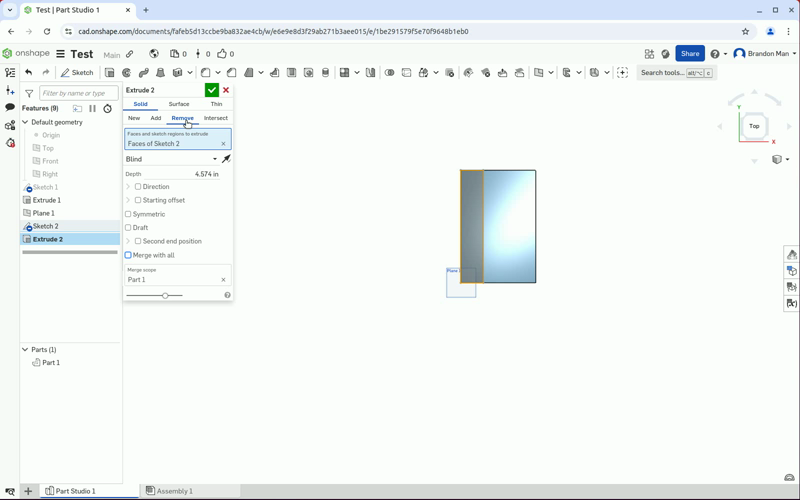
key(space)
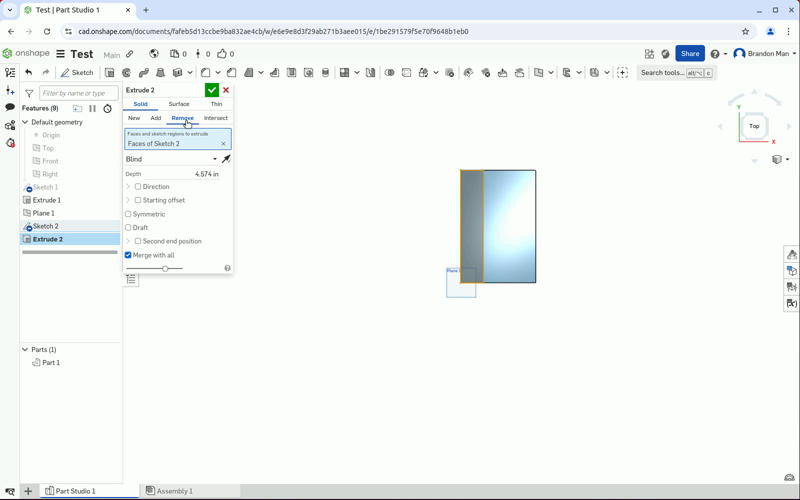
key(enter)
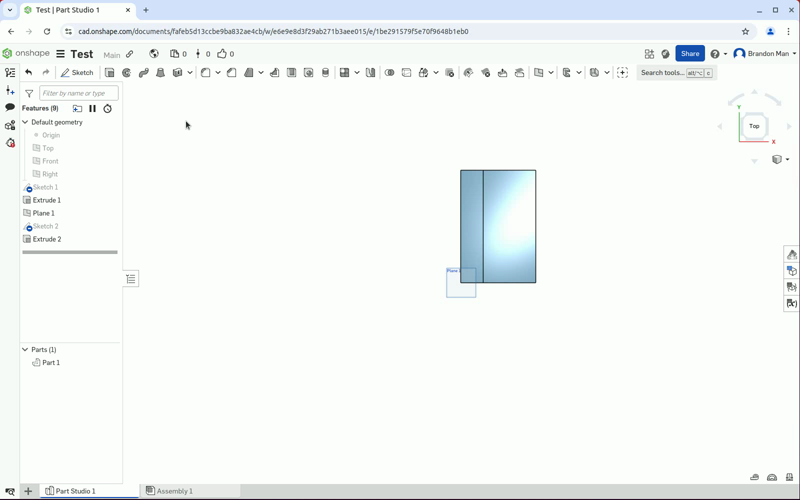
key(shift+h)
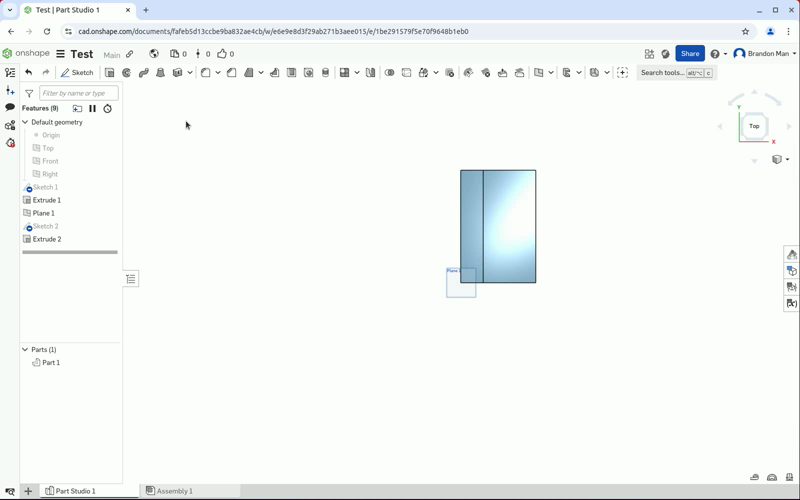
key(shift+h)
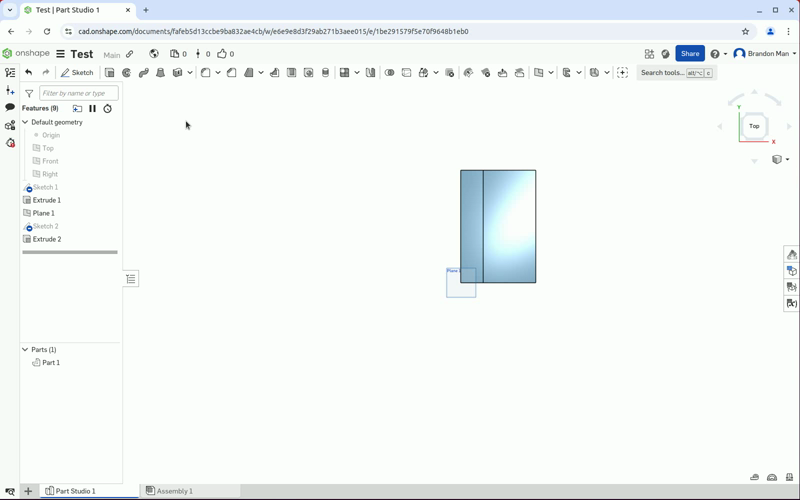
mouse_move(73, 189)
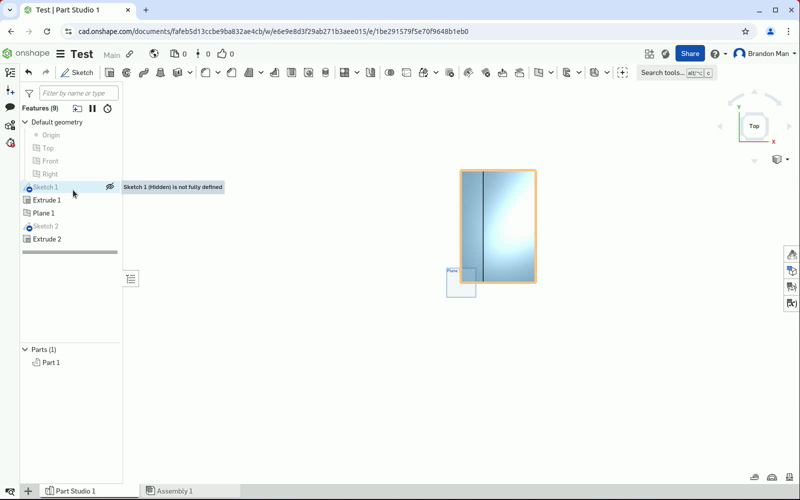
click(73, 189)
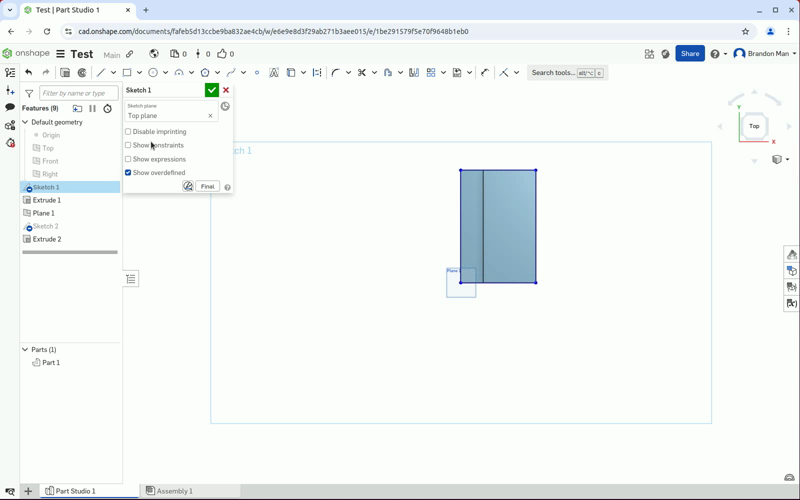
mouse_move(229, 92)
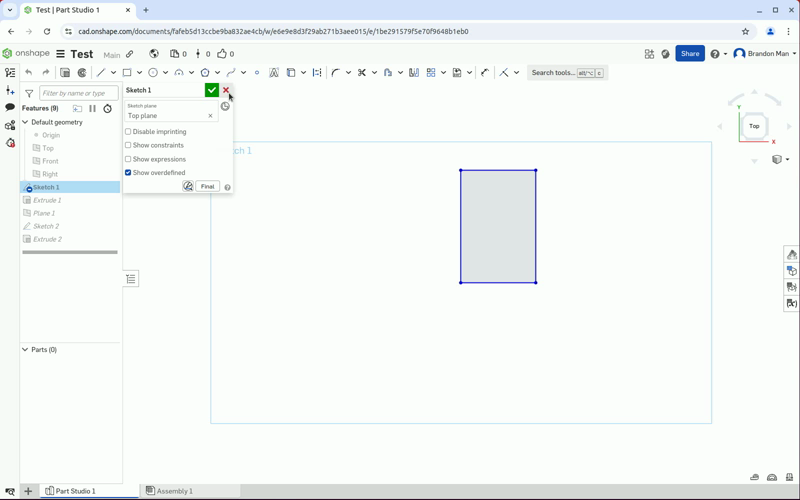
click(229, 92)
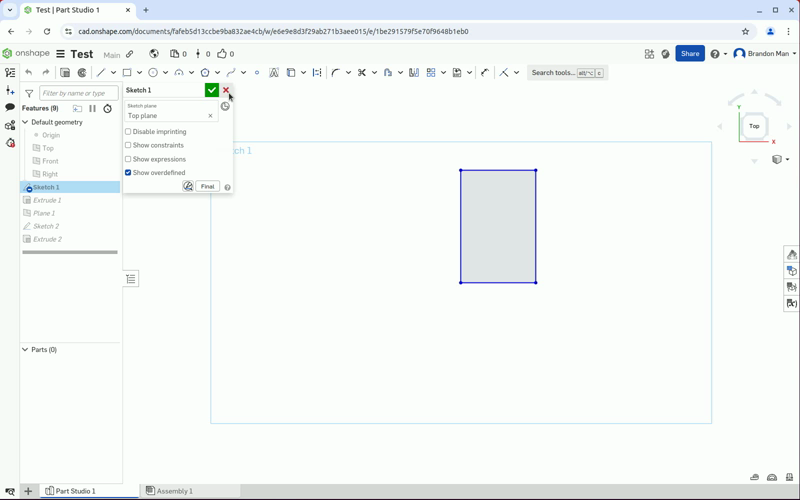
key(shift+s)
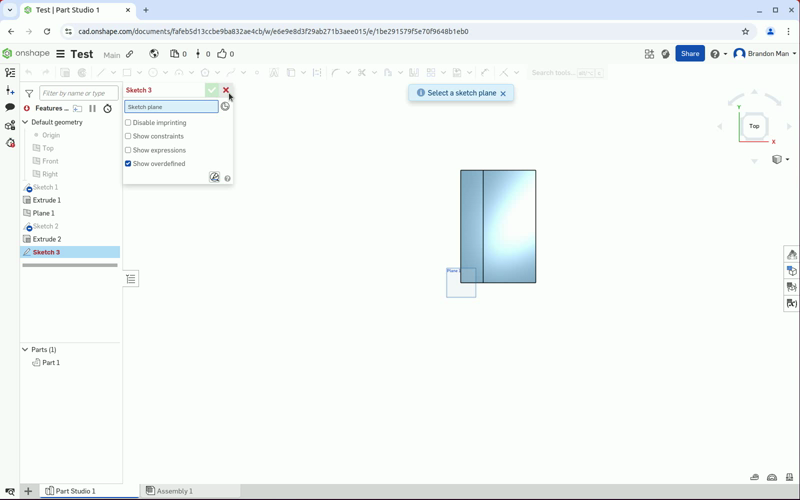
mouse_move(73, 215)
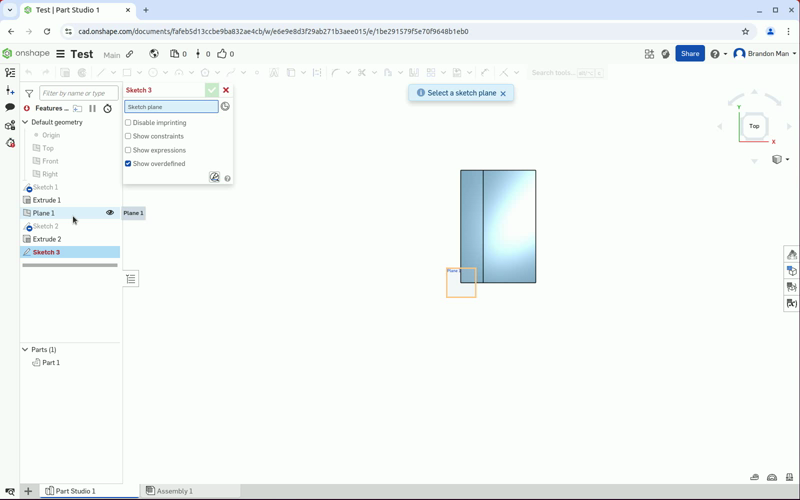
click(73, 215)
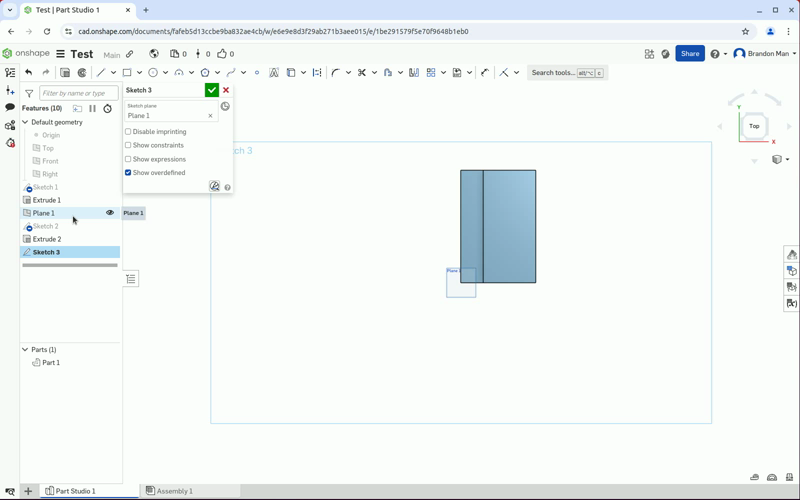
mouse_move(73, 352)
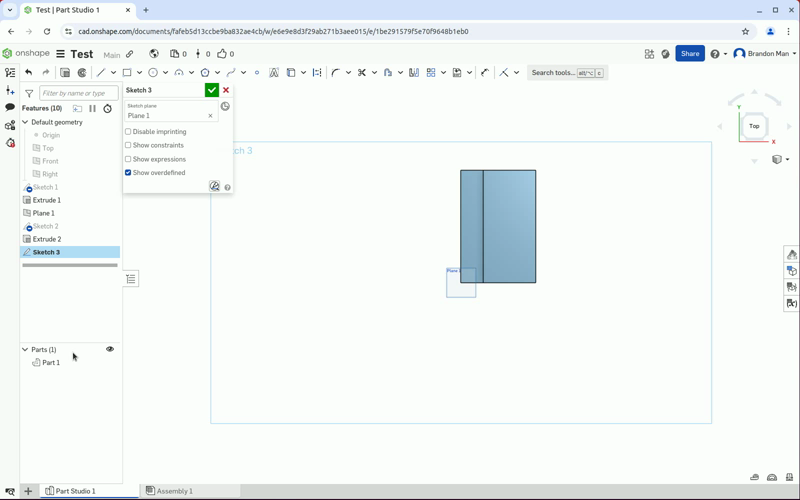
key(y)
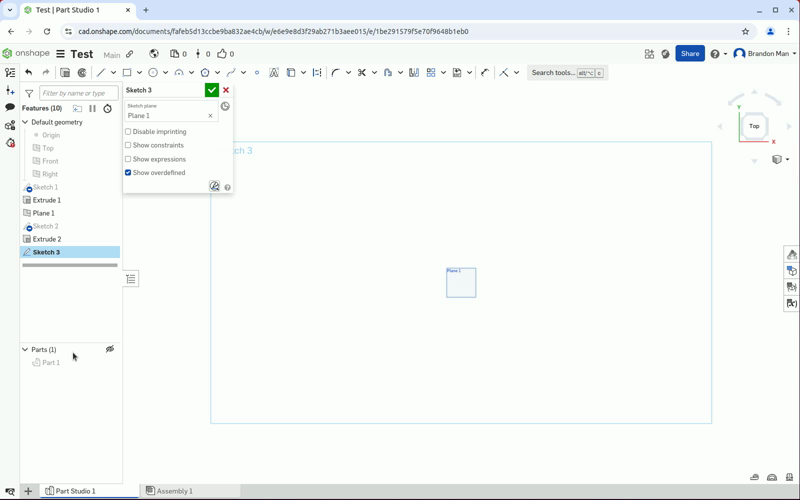
key(c)
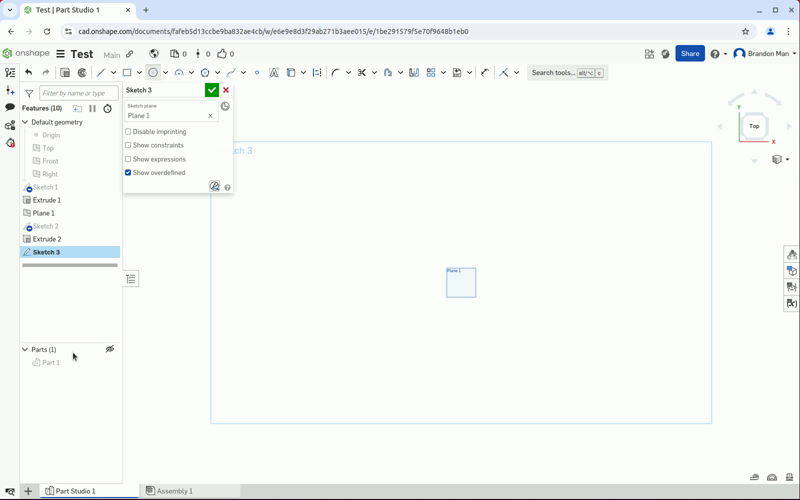
key_down(shift)
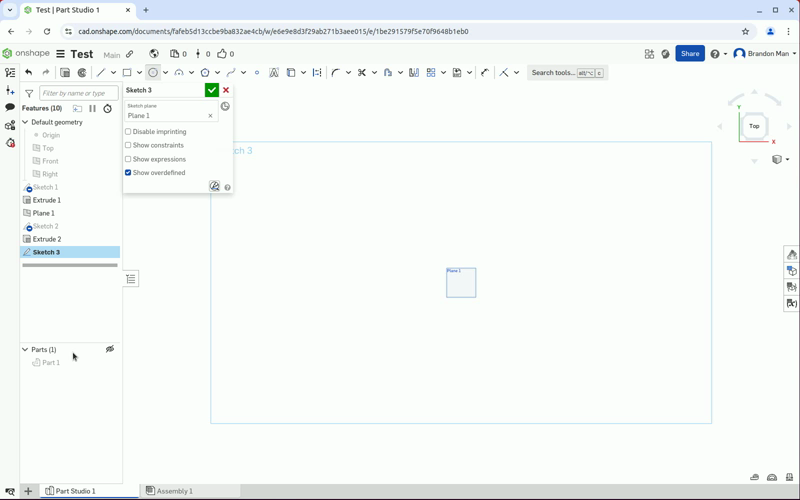
mouse_move(510, 226)
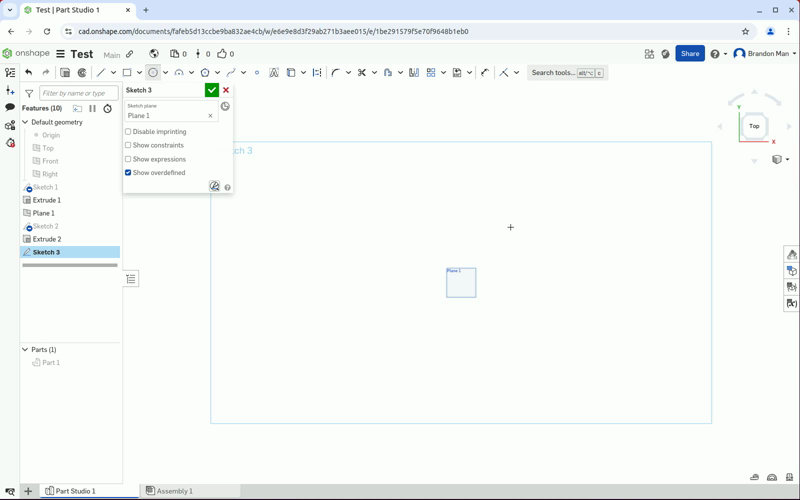
click(510, 226)
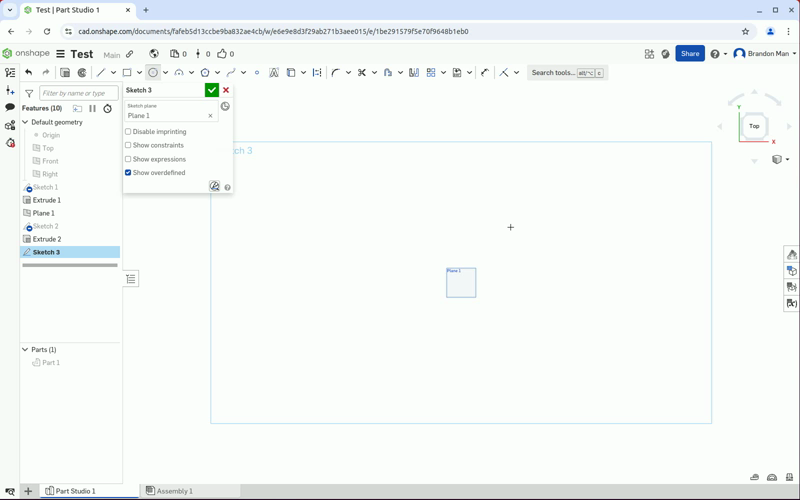
key_up(shift)
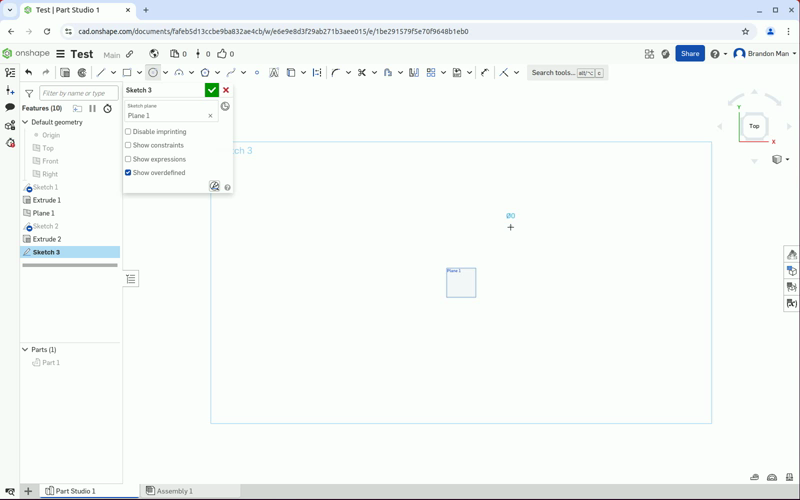
mouse_move(526, 226)
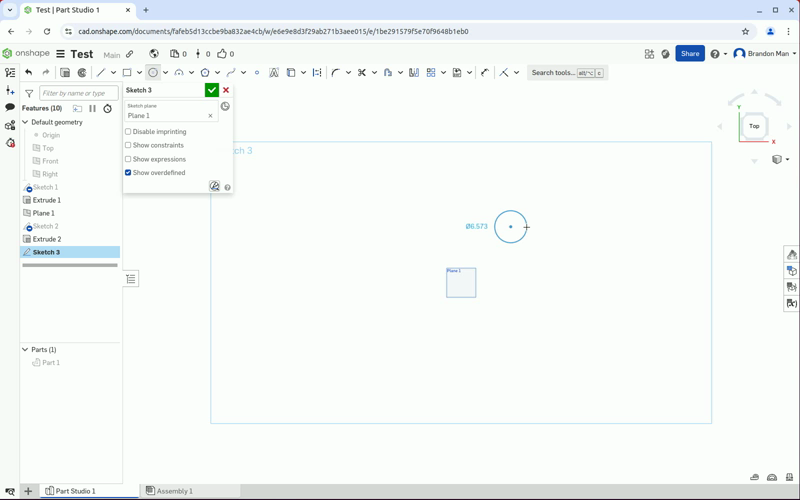
click(526, 226)
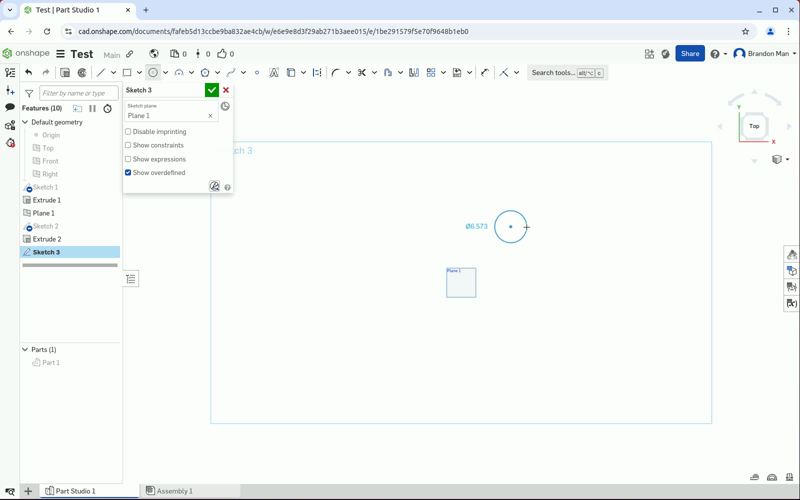
key(esc)
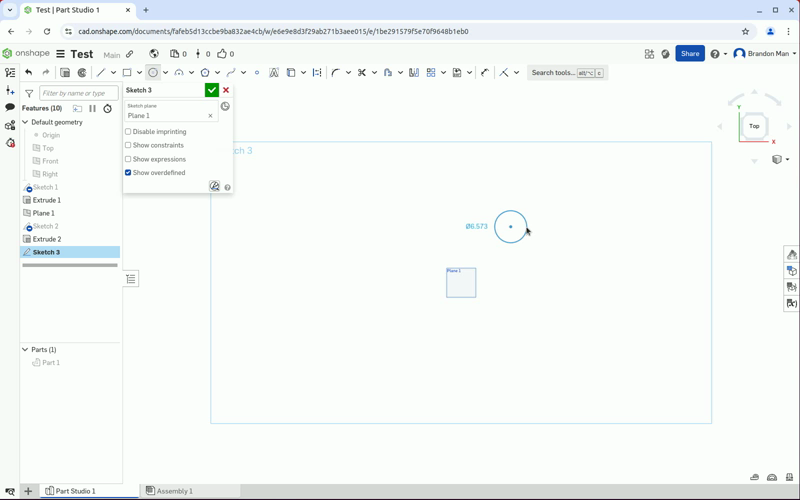
mouse_move(512, 215)
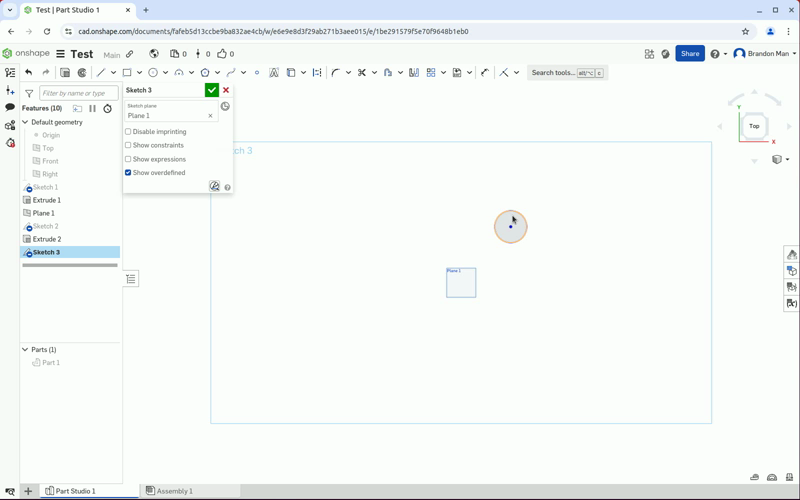
scroll(6)
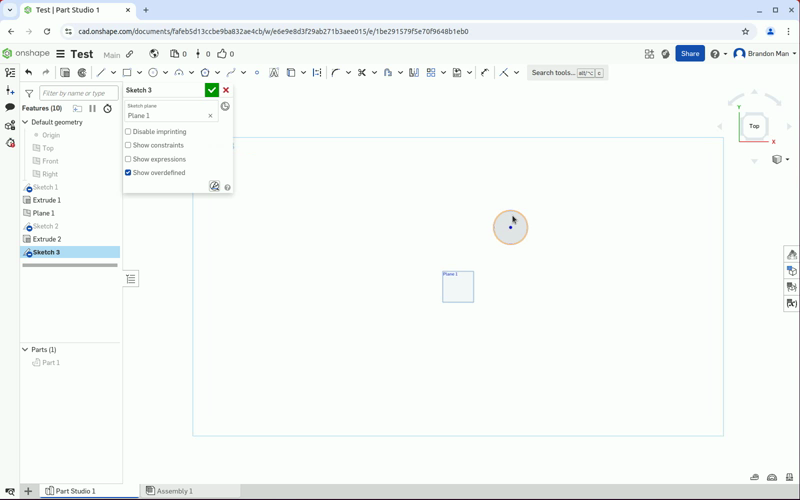
scroll(6)
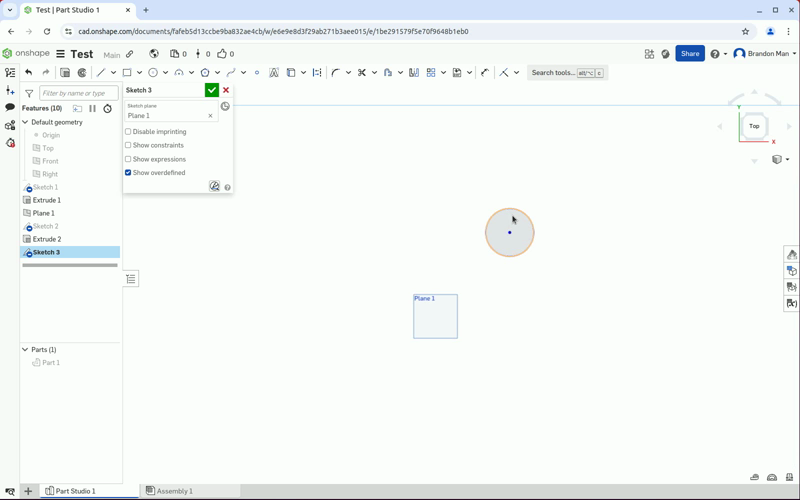
scroll(6)
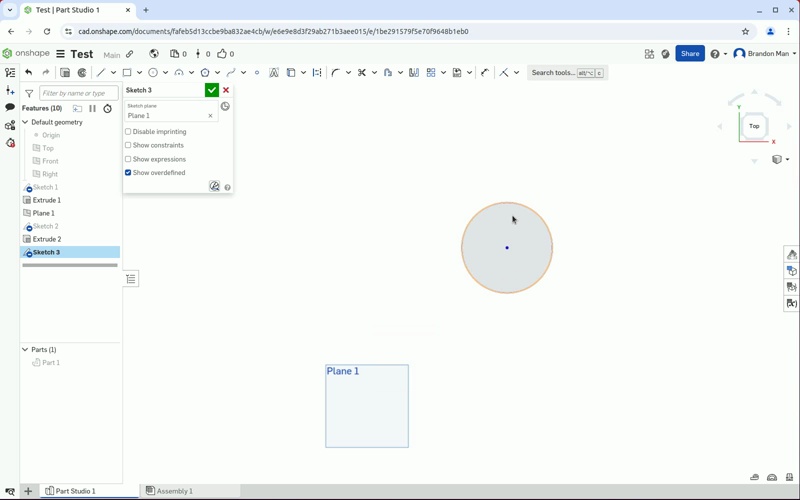
scroll(6)
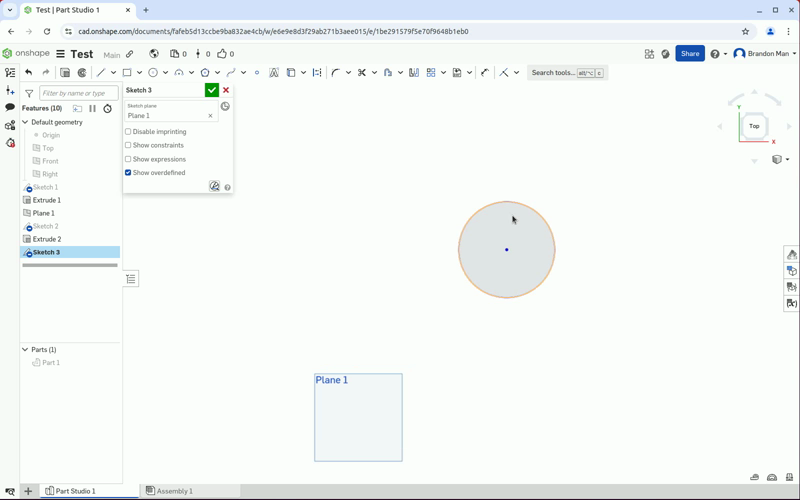
scroll(6)
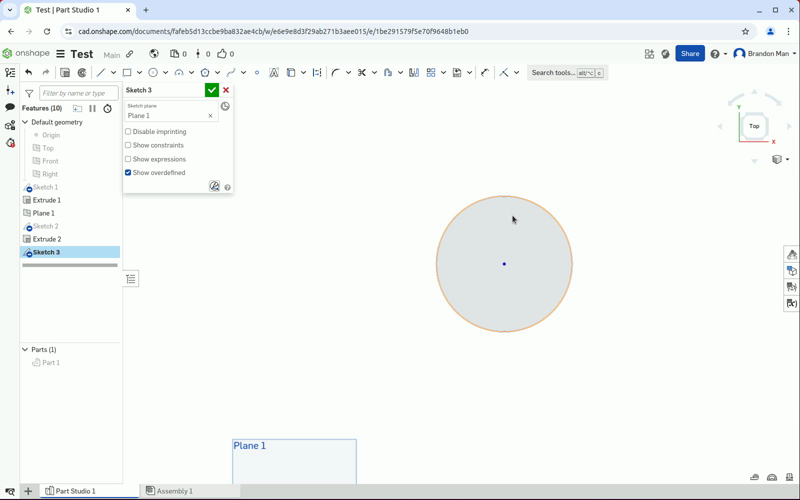
scroll(6)
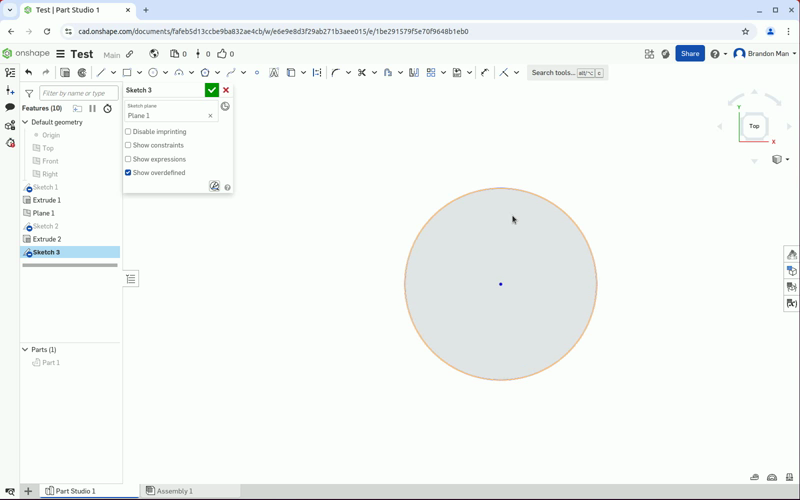
scroll(6)
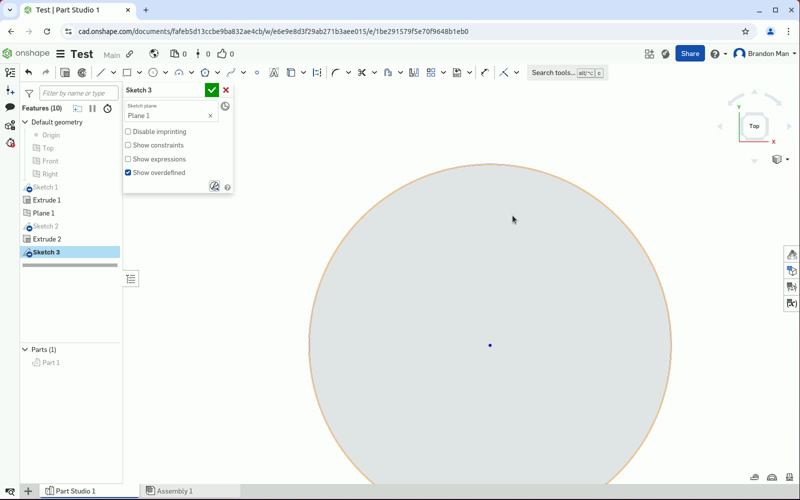
click(512, 215)
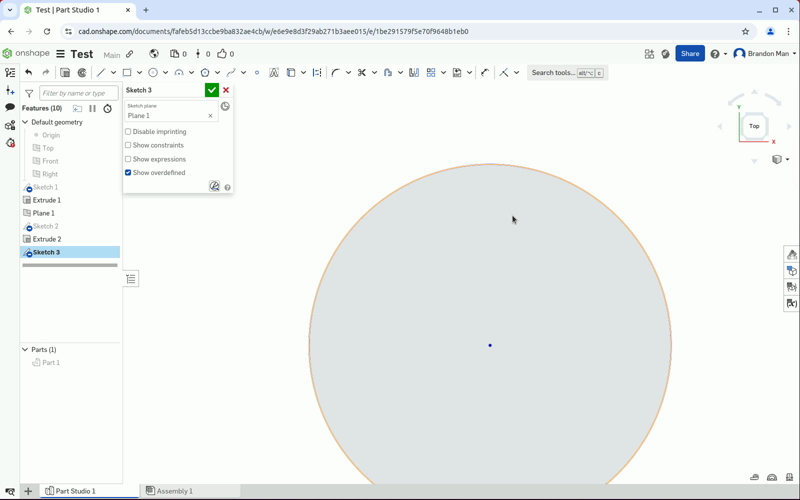
scroll(-6)
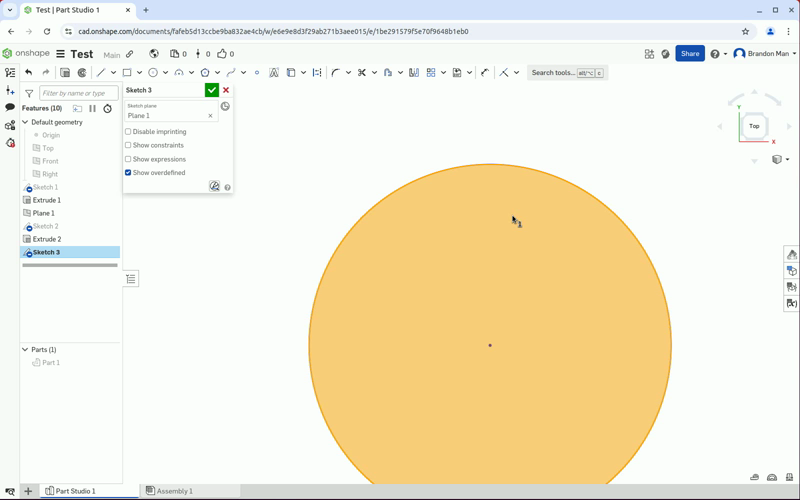
scroll(-6)
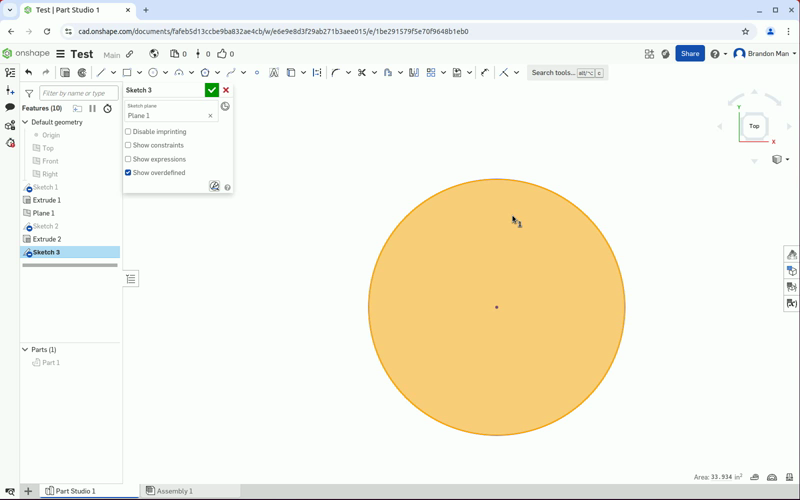
scroll(-6)
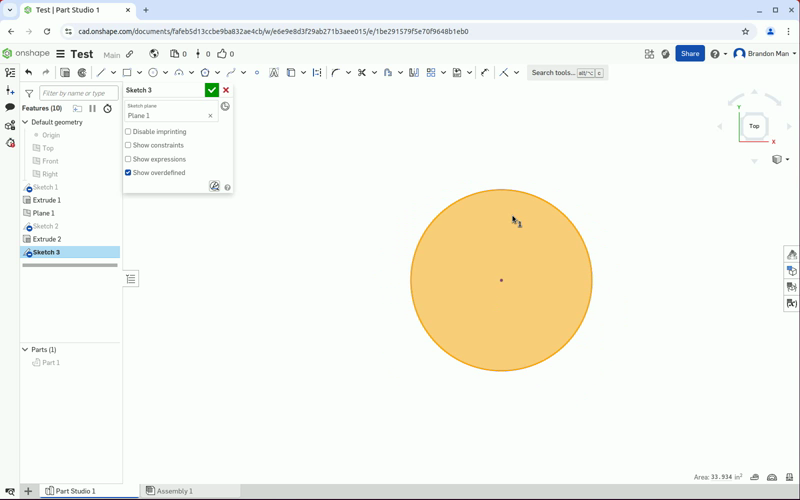
scroll(-6)
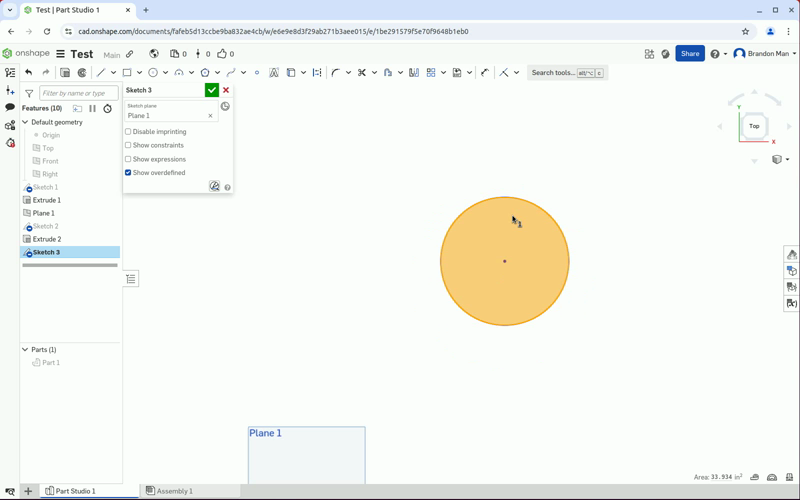
scroll(-6)
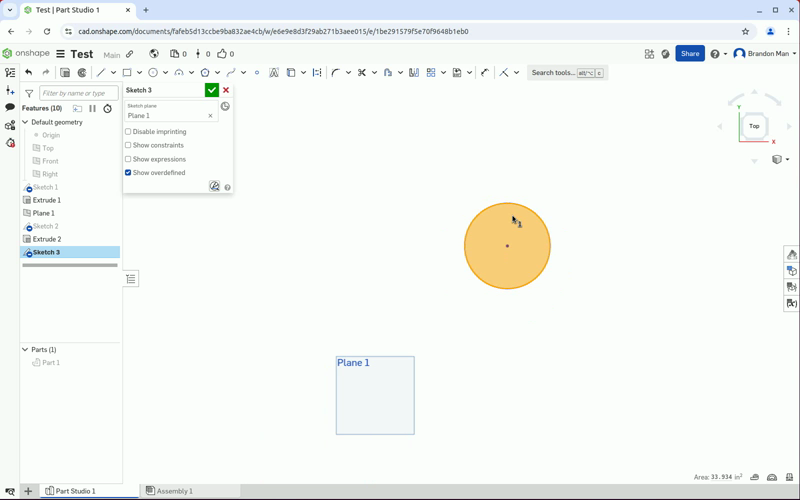
scroll(-6)
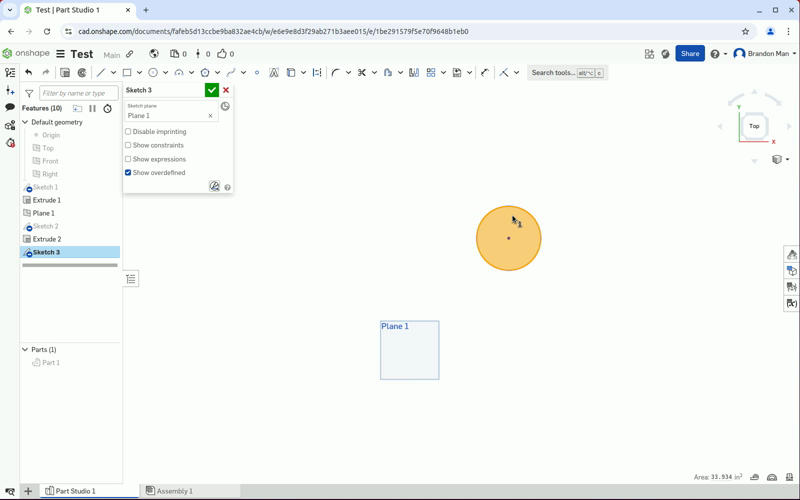
scroll(-6)
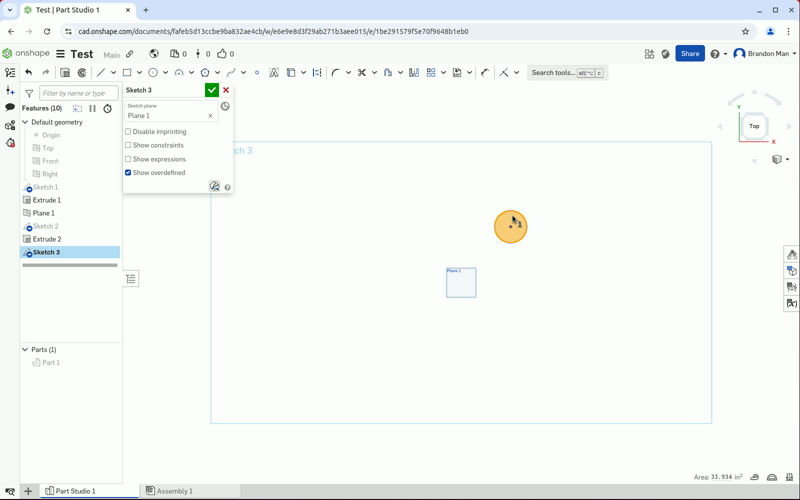
mouse_move(73, 352)
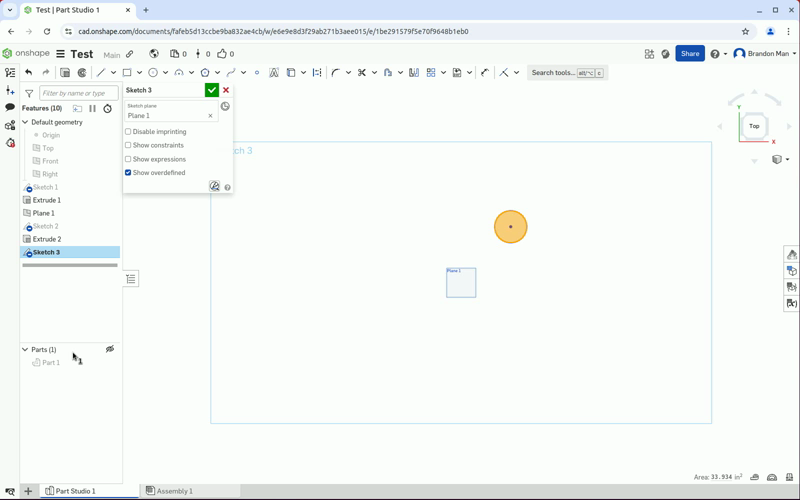
key(shift+y)
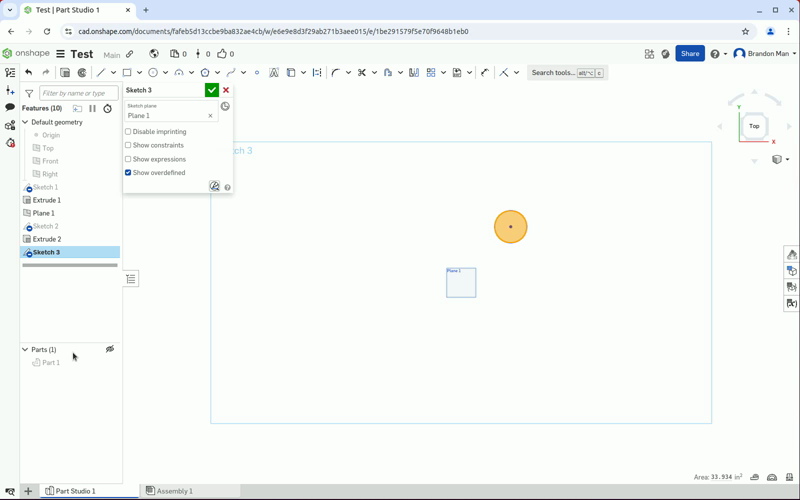
key(shift+e)
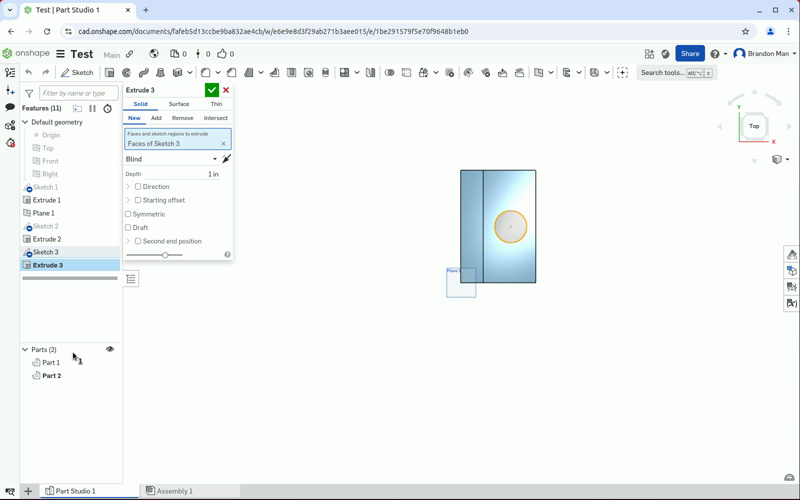
mouse_move(143, 106)
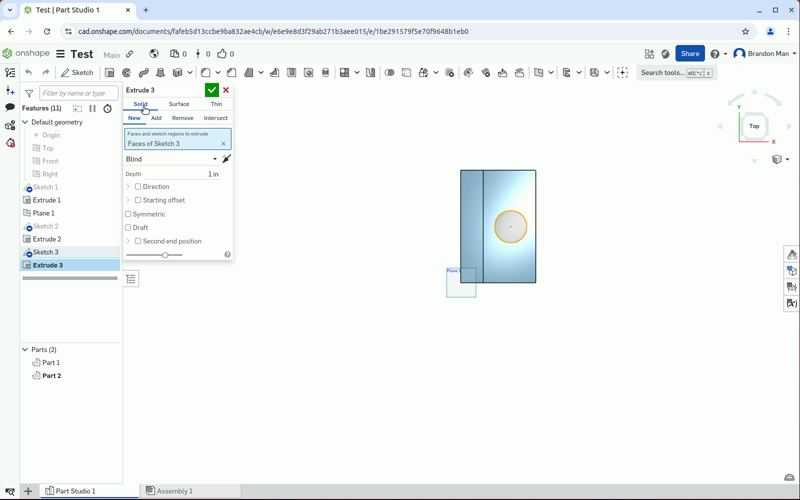
click(143, 106)
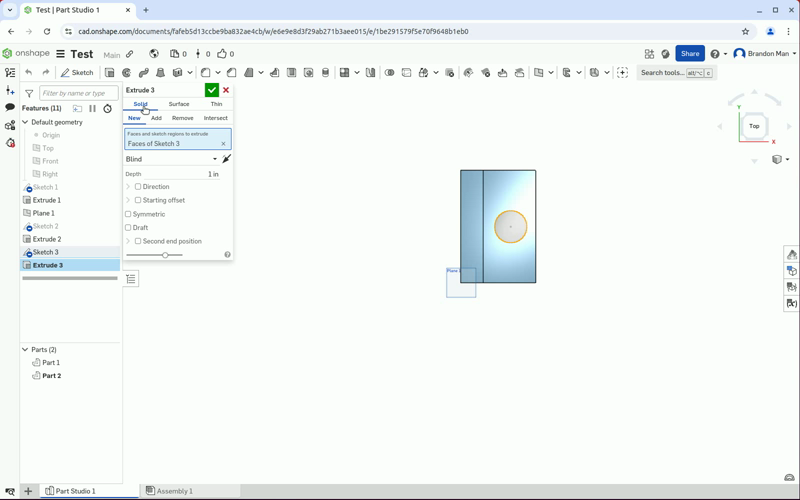
mouse_move(186, 120)
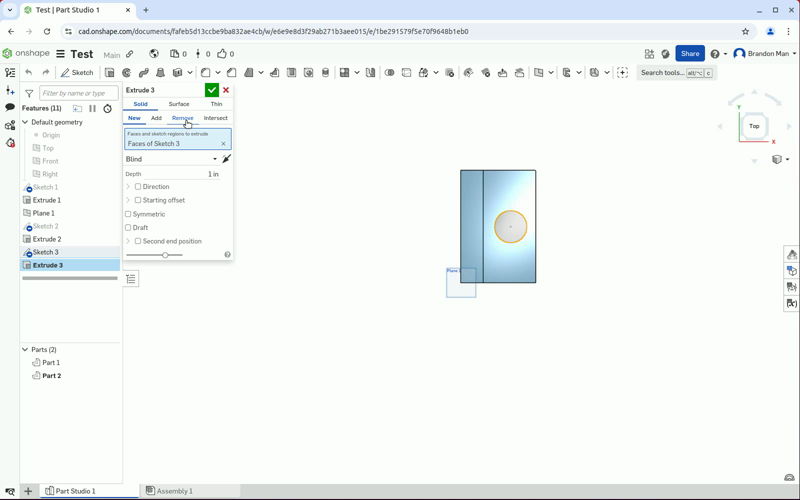
click(186, 120)
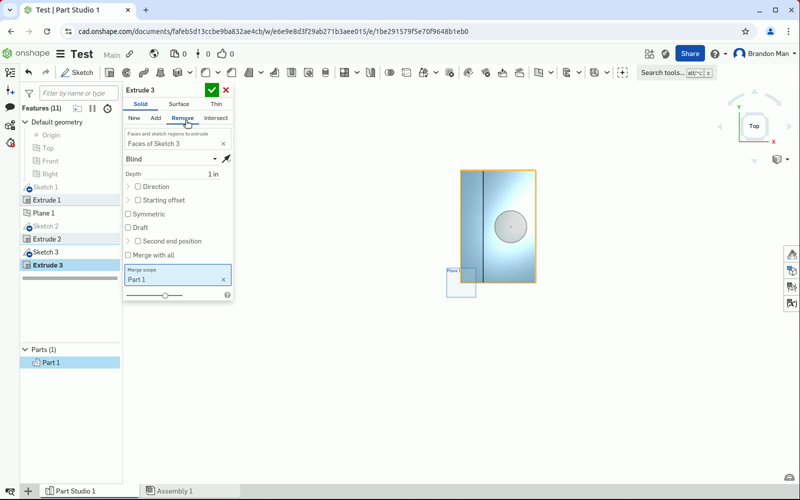
key(tab, 4)
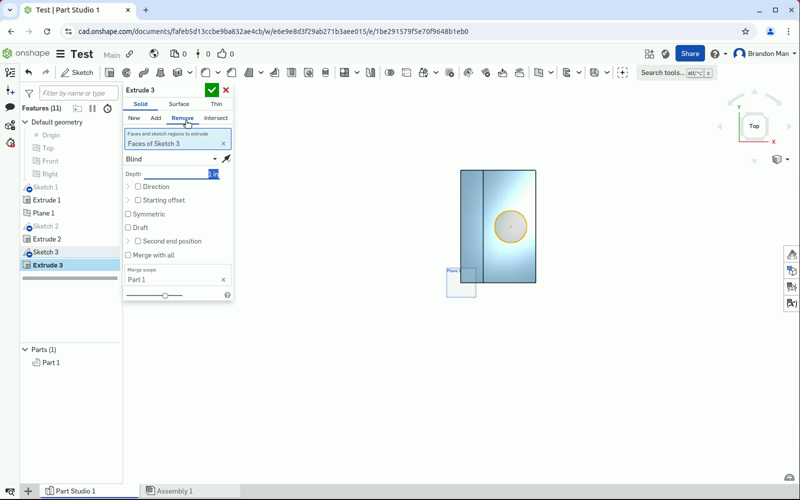
text(30.811)
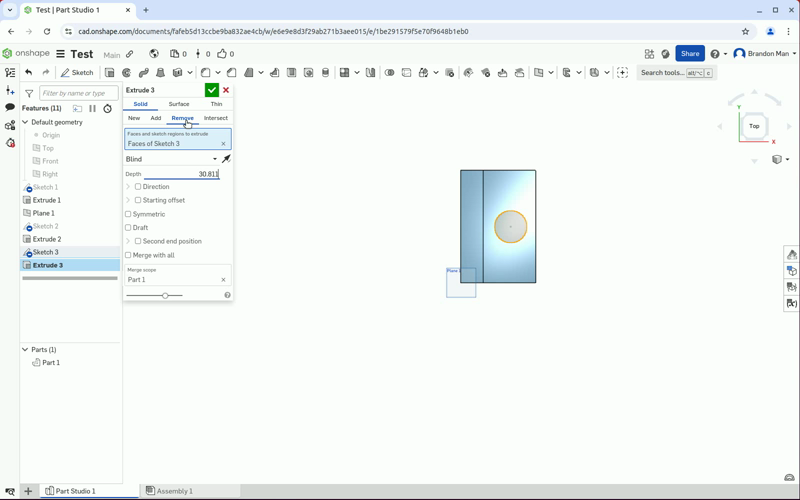
key(tab, 6)
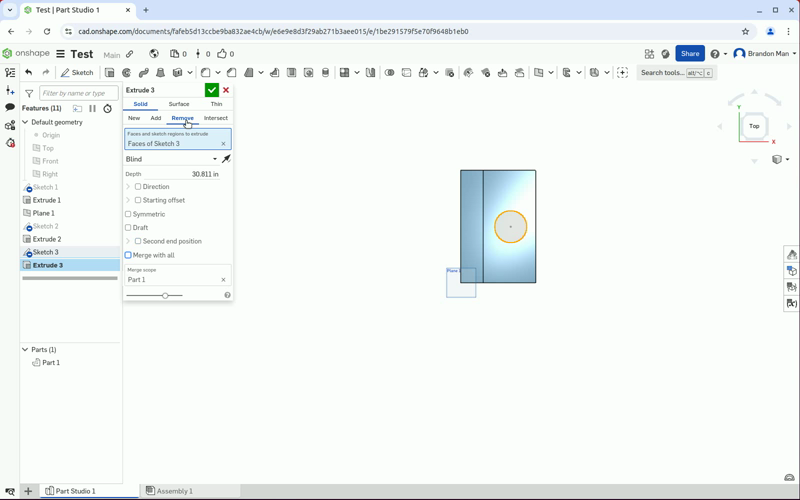
key(space)
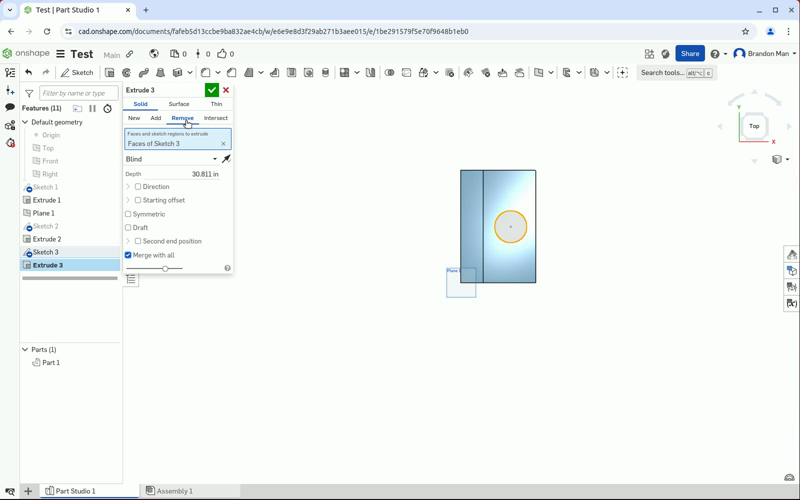
key(enter)
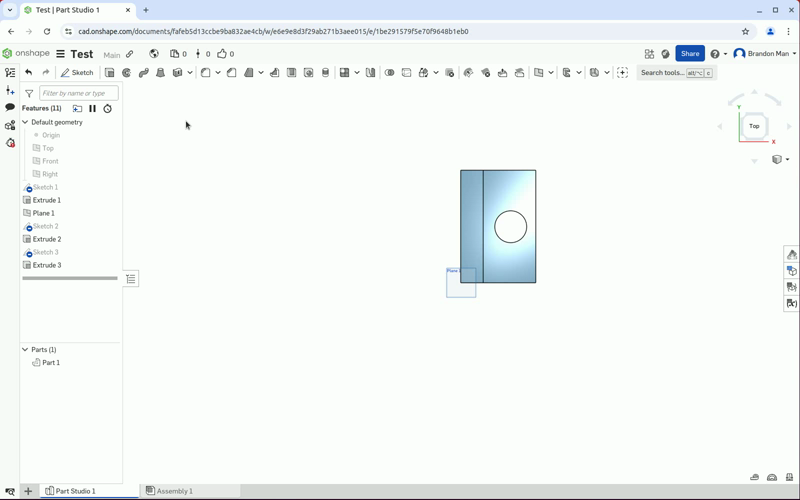
key(shift+h)
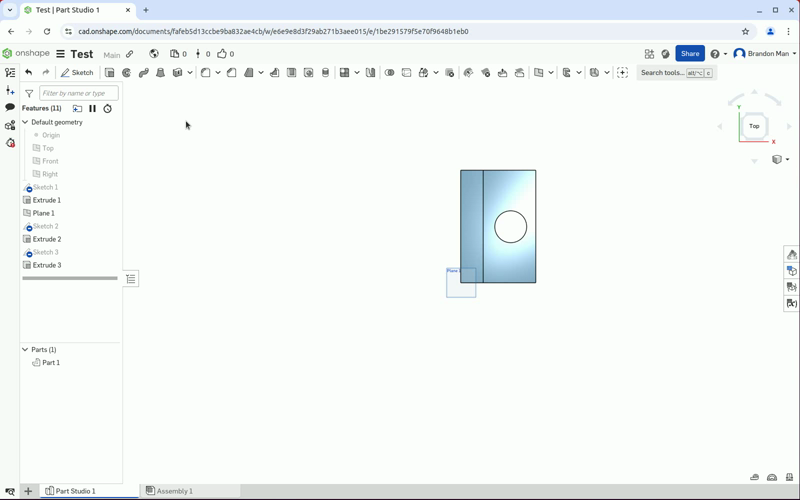
key(shift+h)
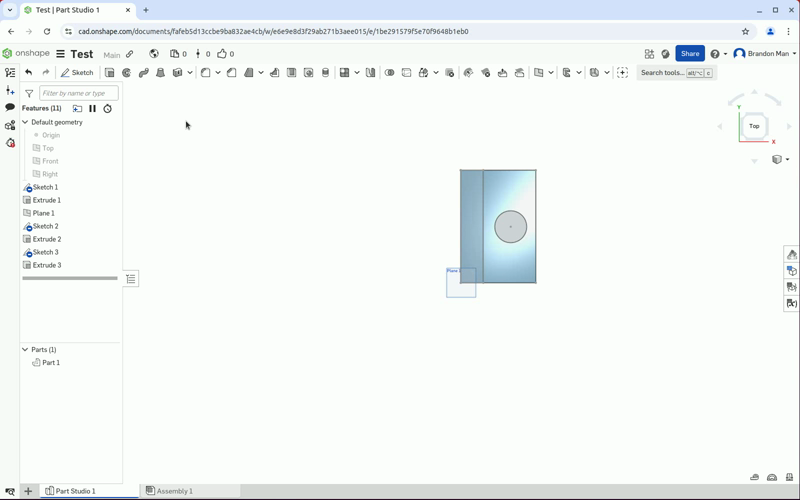
key(shift+7)
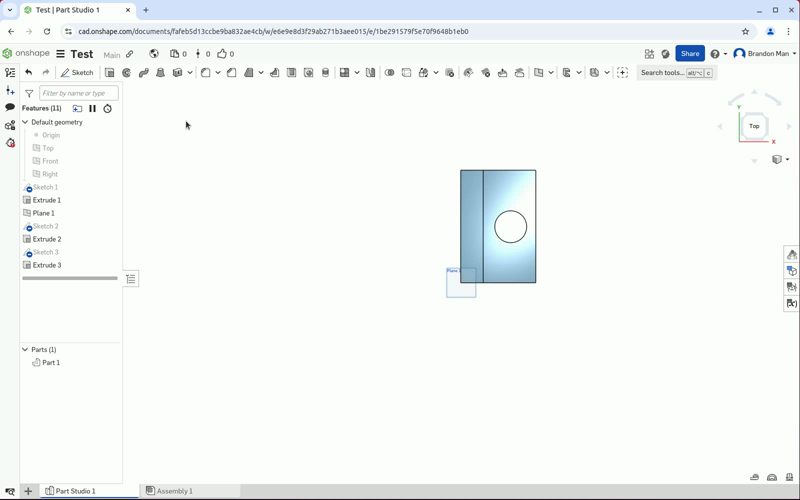
key(up, 3)
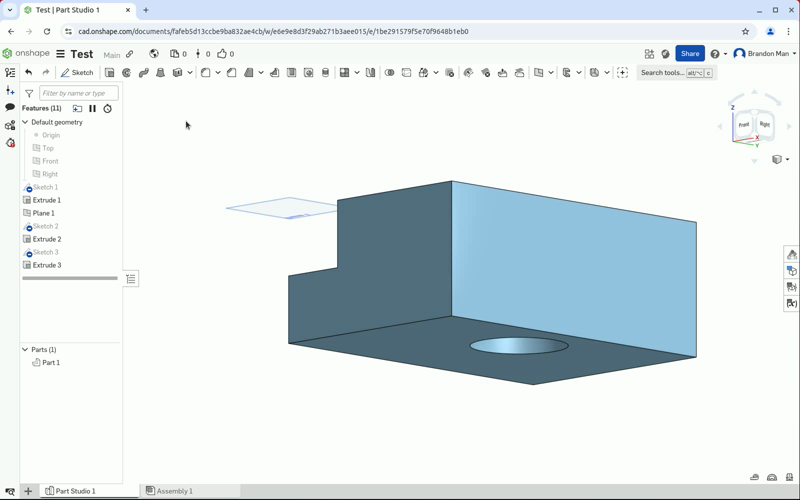
key(left, 3)
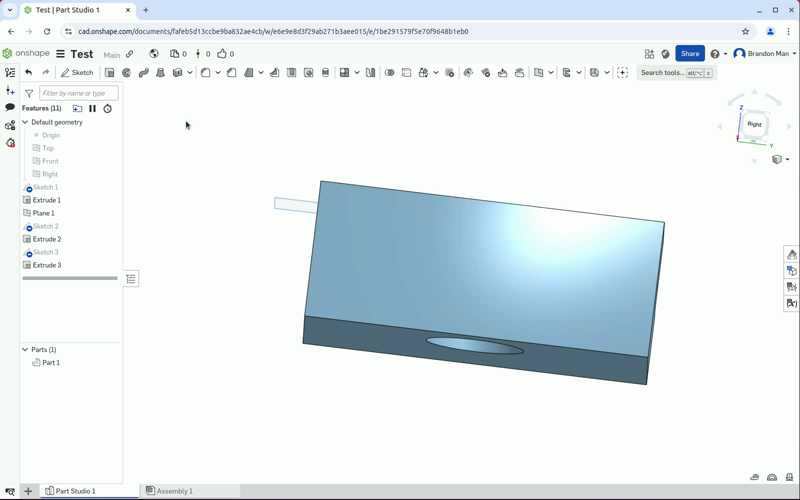
key(right, 3)
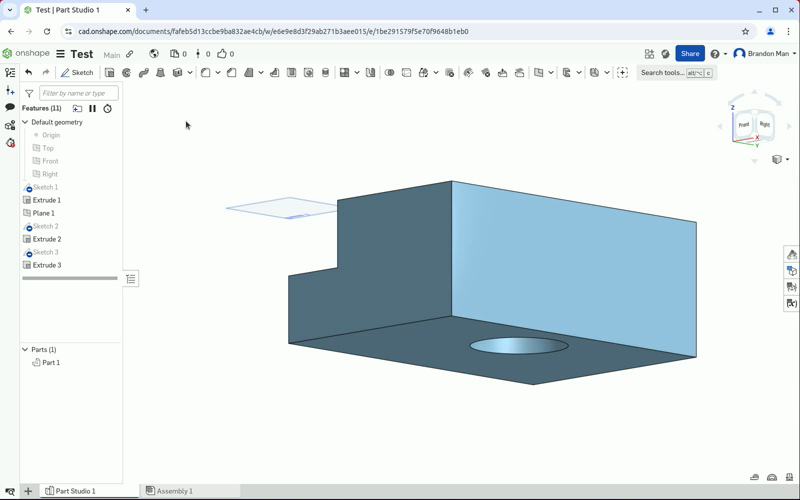
key(down, 3)
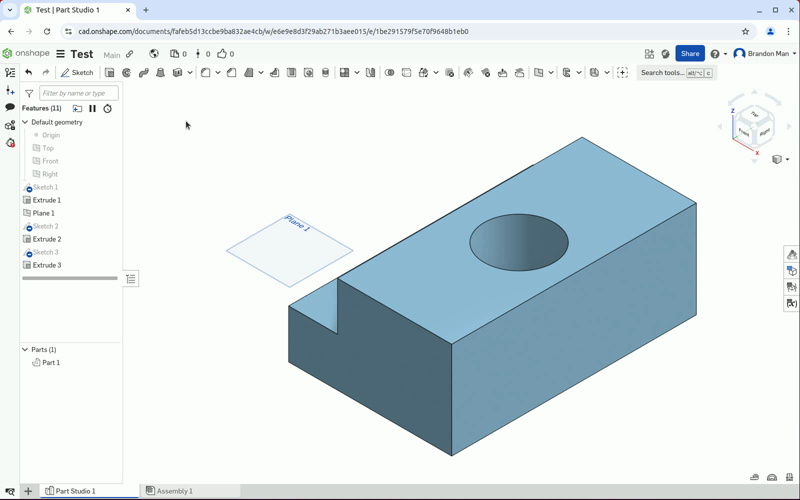
mouse_move(73, 189)
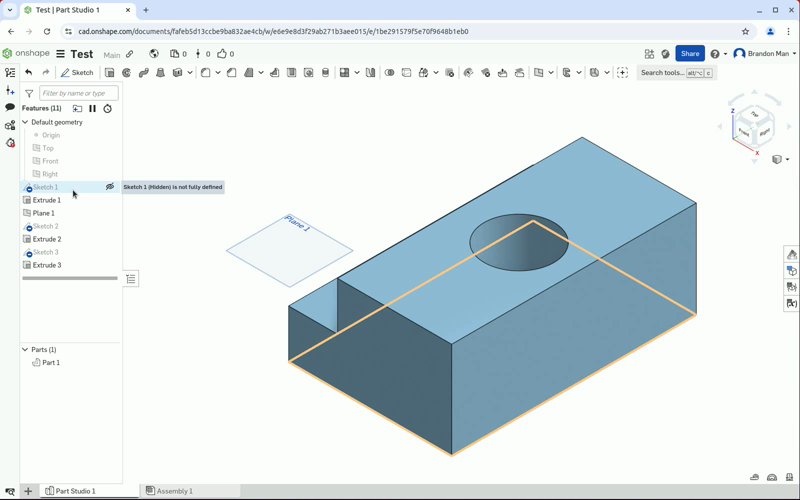
click(73, 189)